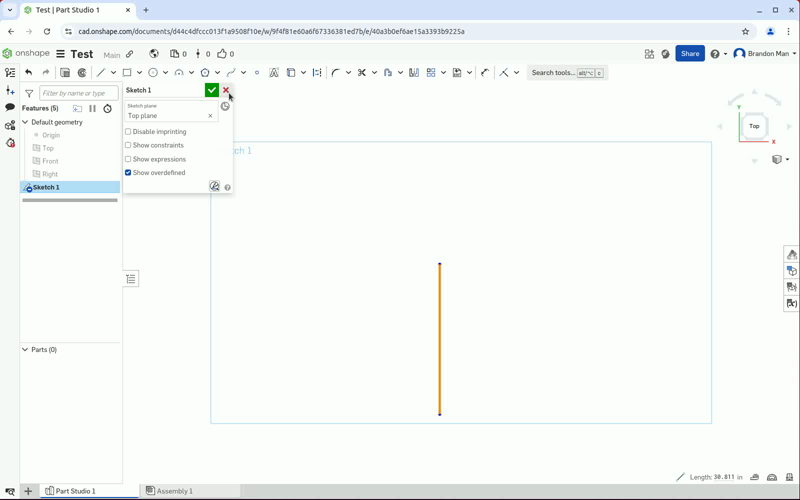
key(shift+h)
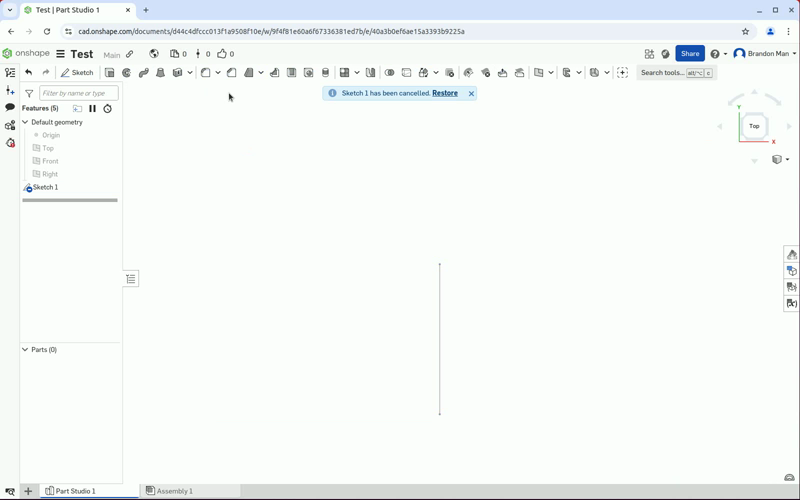
key(shift+s)
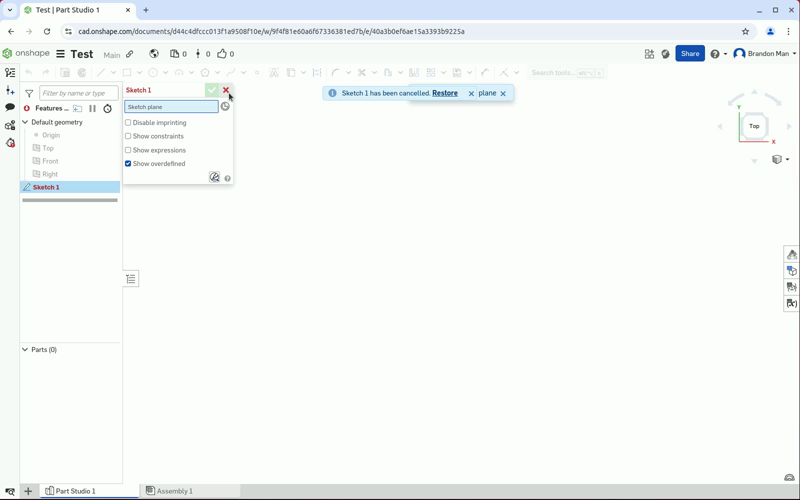
mouse_move(73, 150)
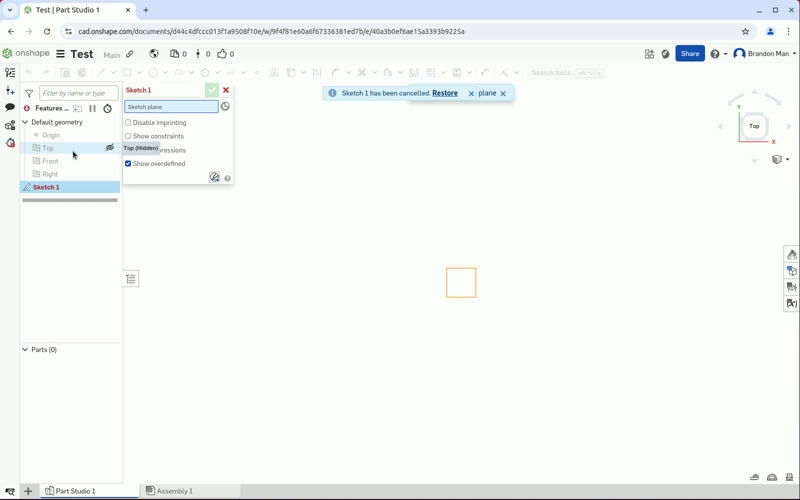
click(73, 150)
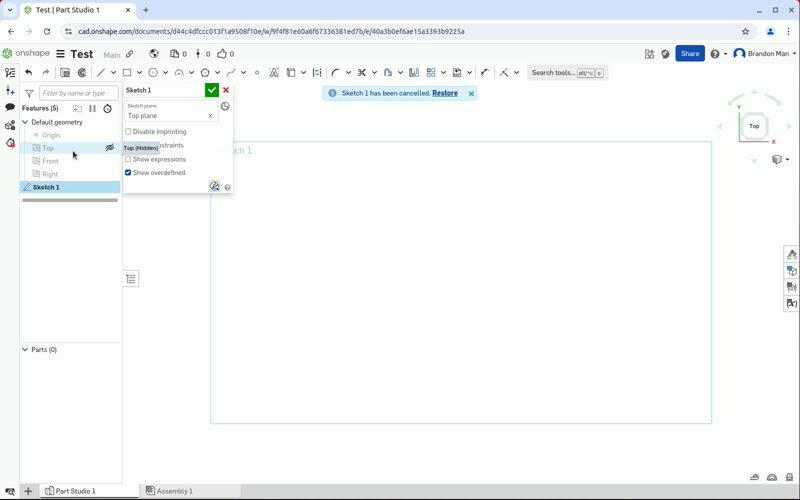
mouse_move(73, 352)
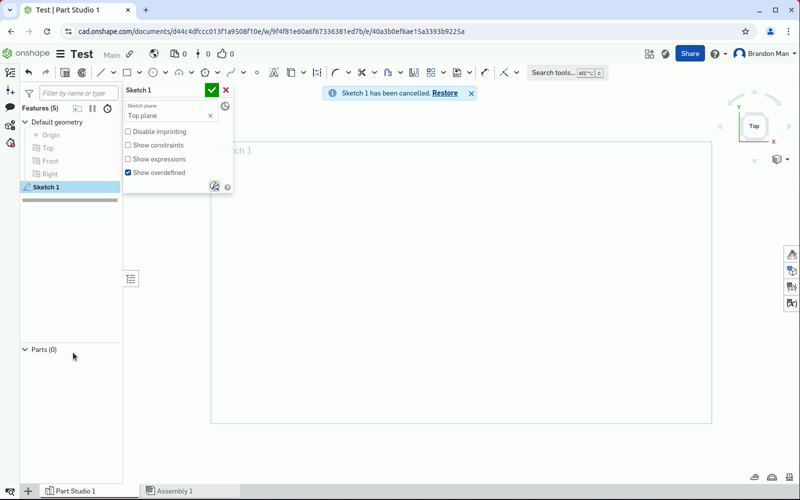
key(y)
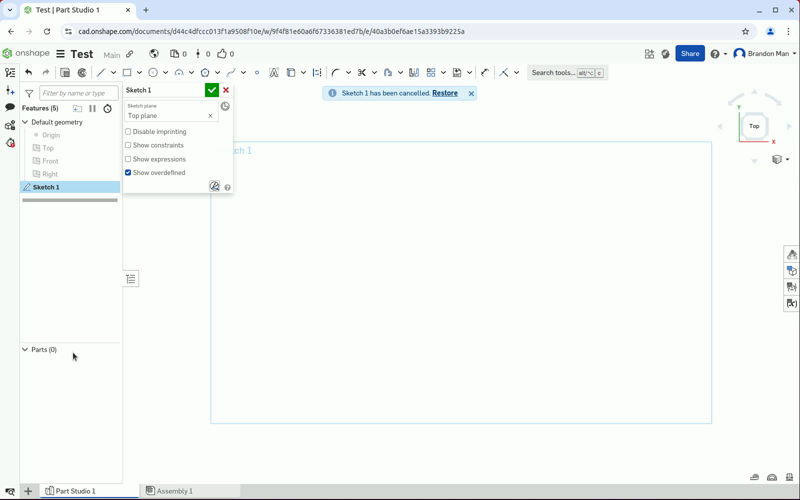
key(l)
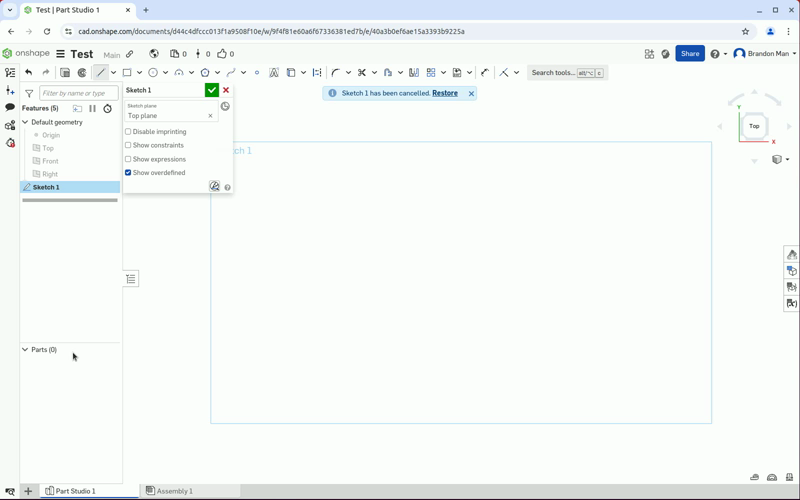
key_down(shift)
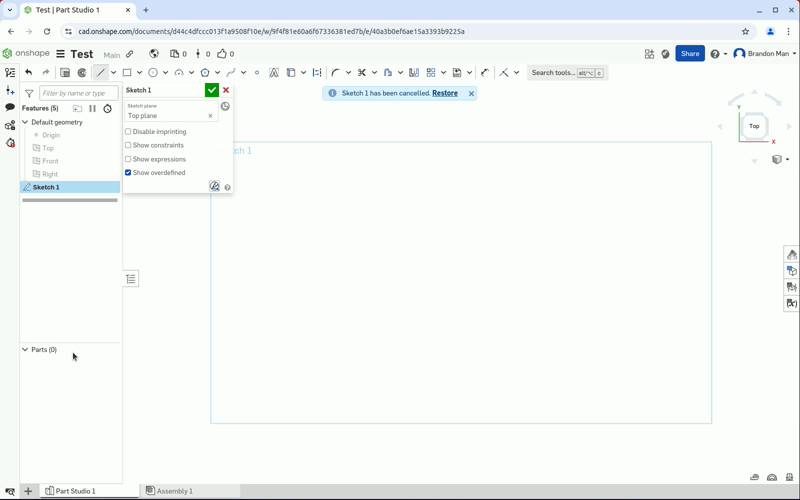
mouse_move(355, 315)
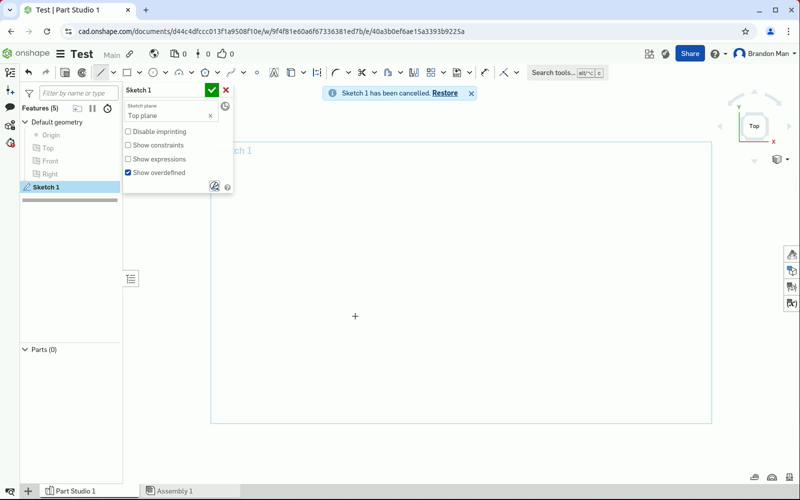
click(355, 315)
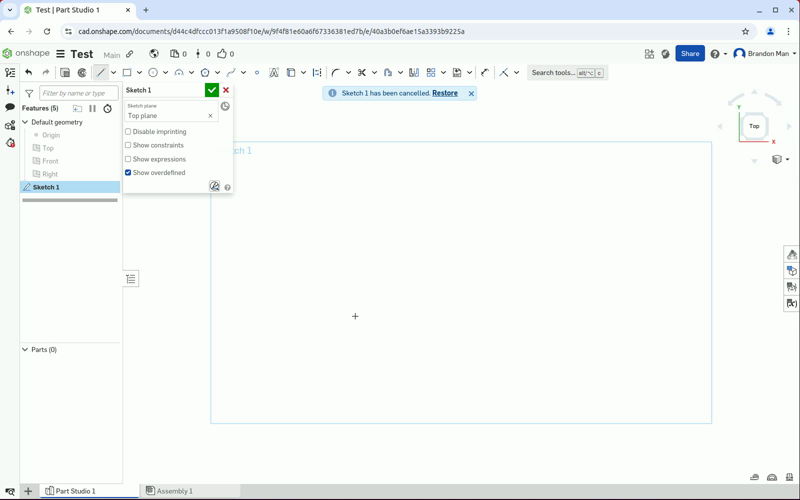
key_up(shift)
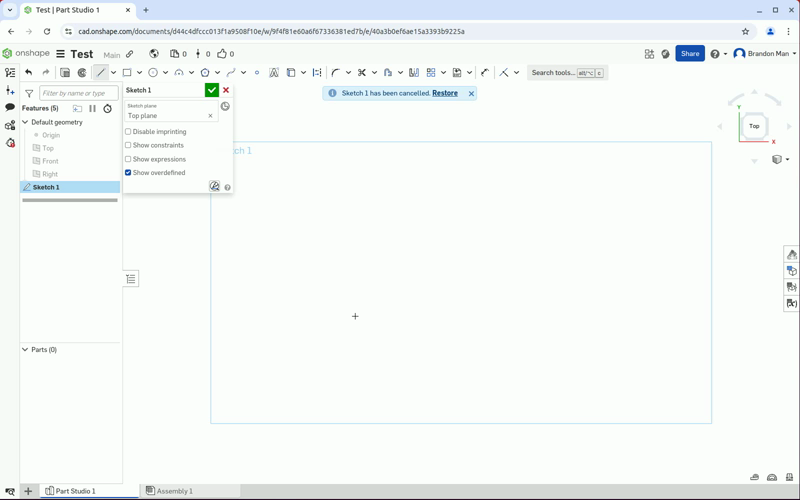
key_down(shift)
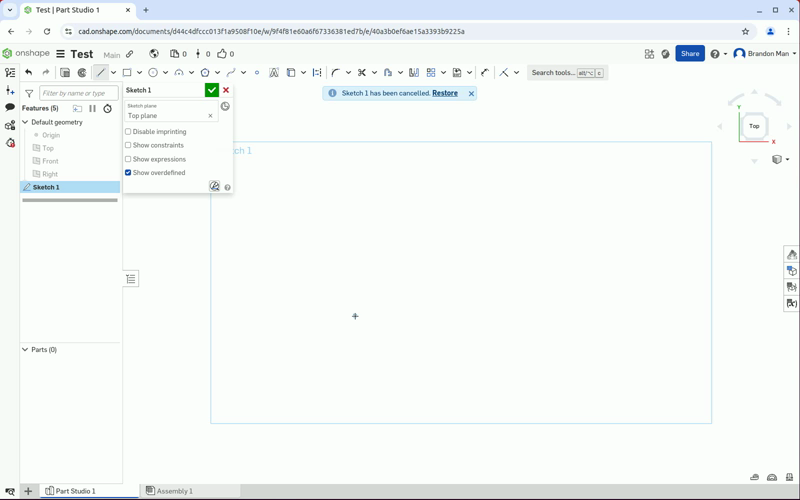
mouse_move(572, 315)
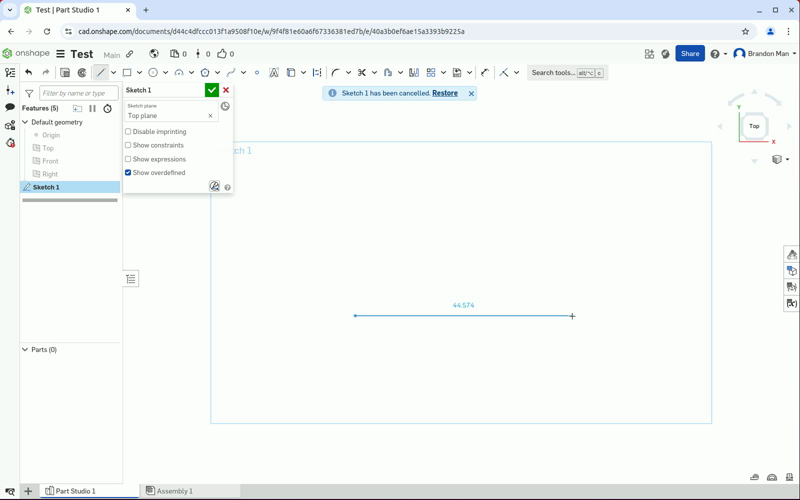
click(572, 315)
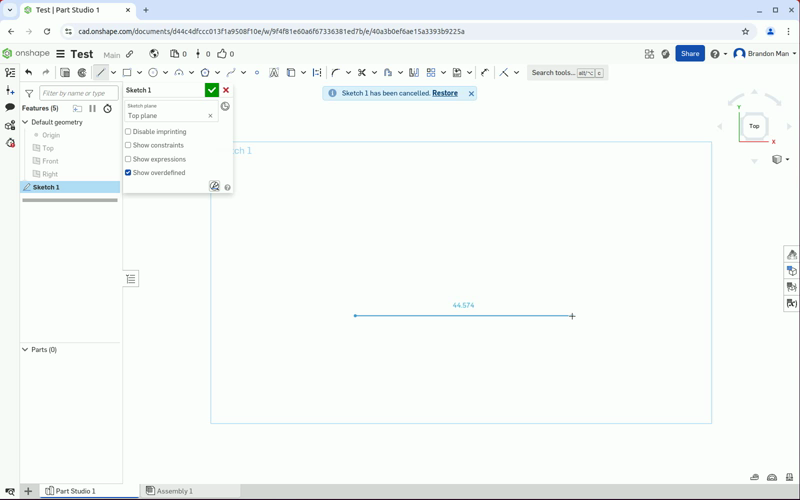
key_up(shift)
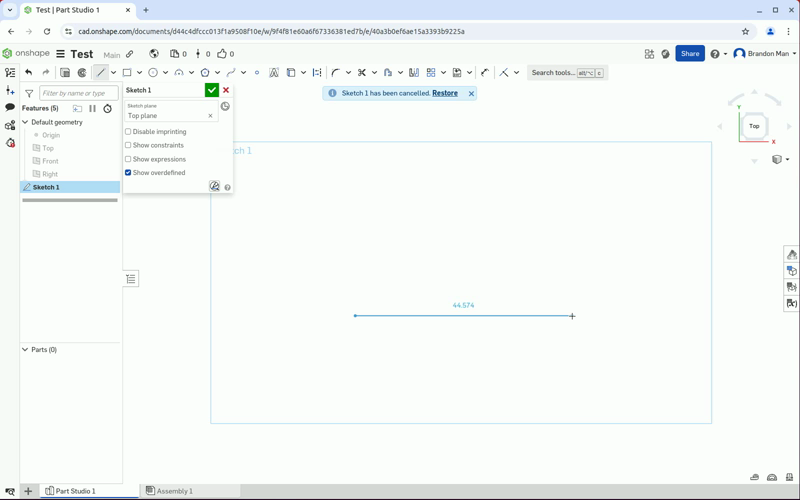
key_down(shift)
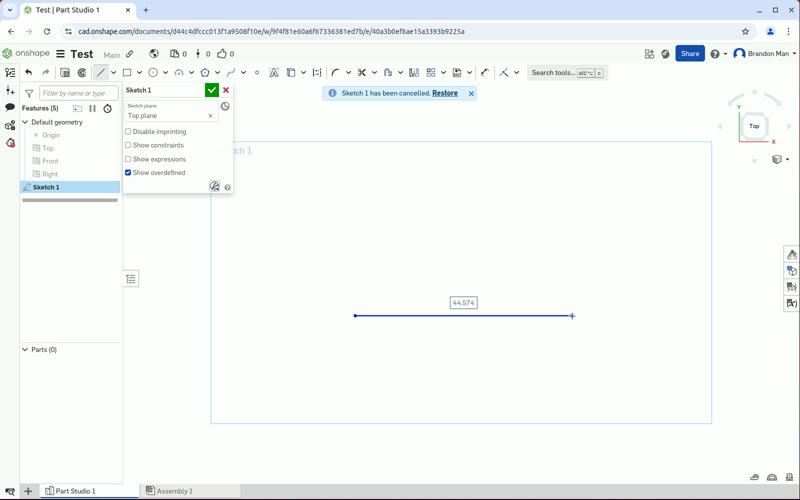
mouse_move(589, 315)
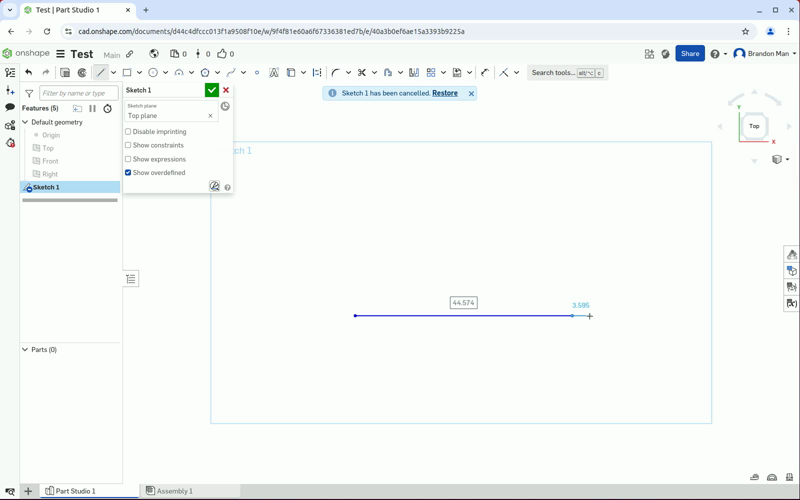
mouse_move(572, 272)
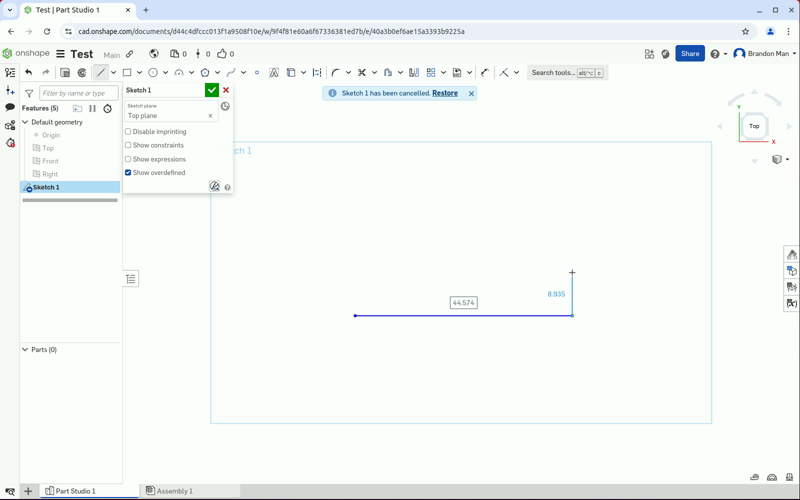
click(572, 272)
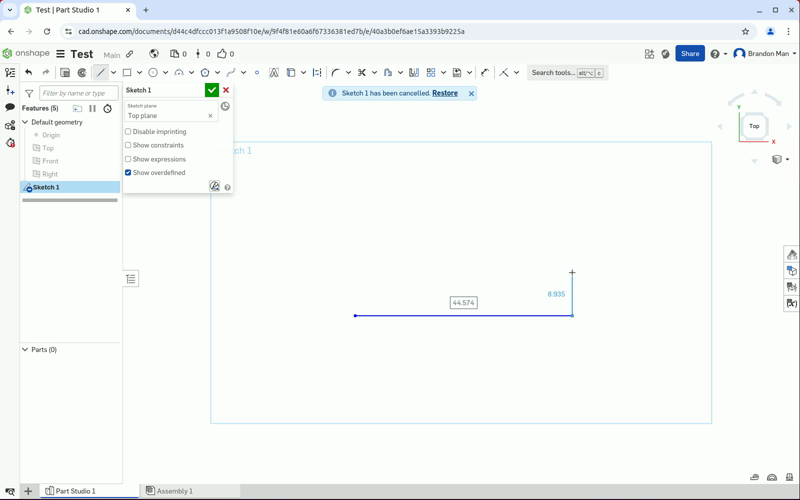
key_up(shift)
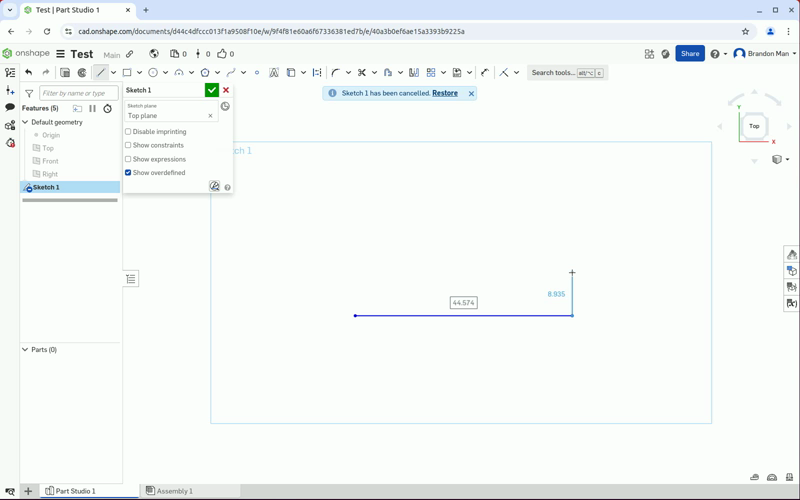
key_down(shift)
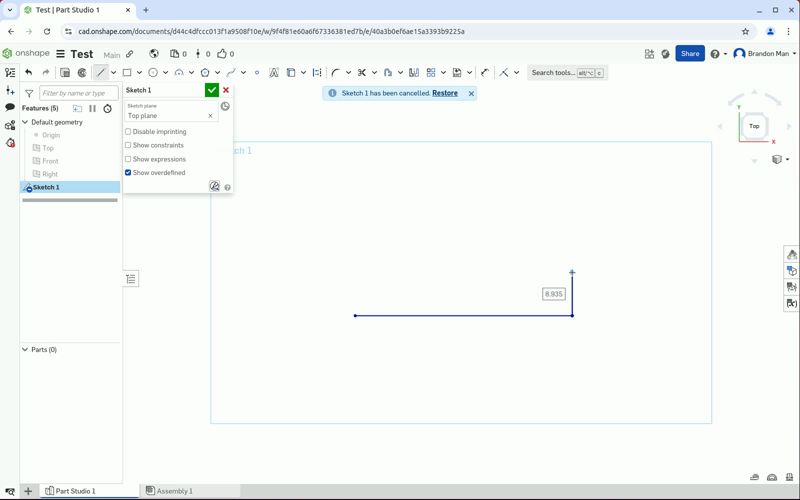
mouse_move(355, 272)
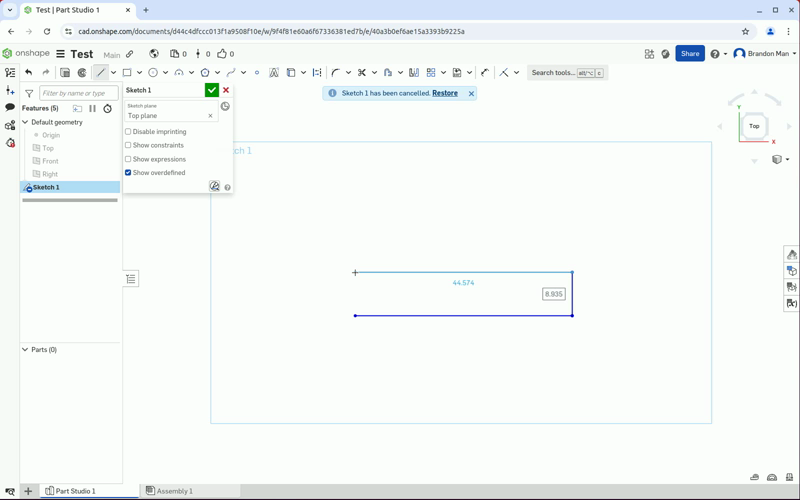
click(355, 272)
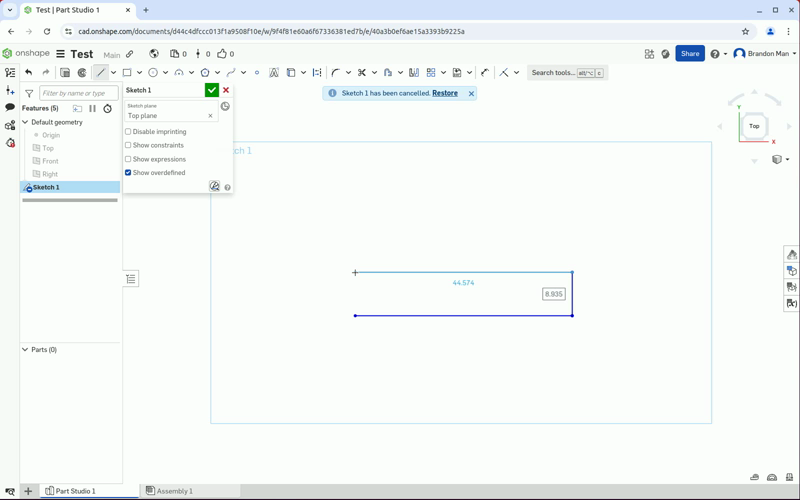
key_up(shift)
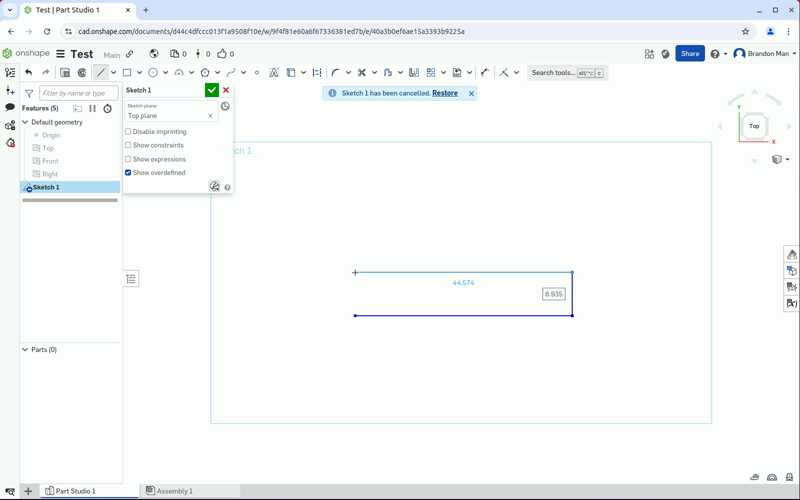
mouse_move(385, 272)
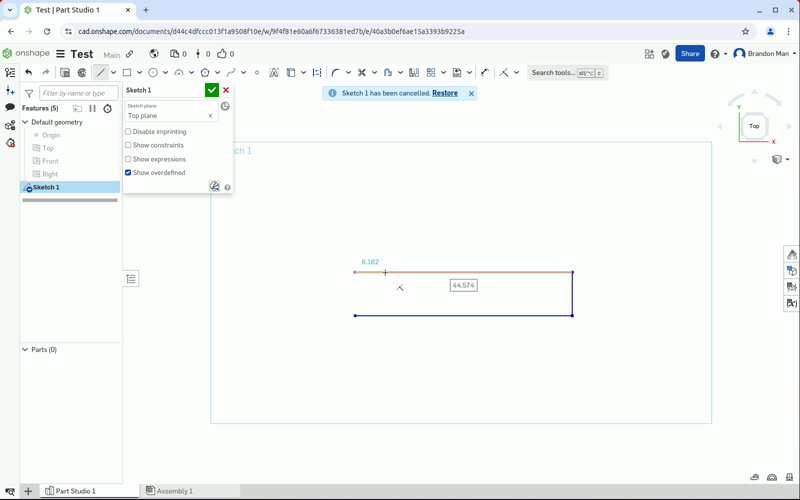
key_down(shift)
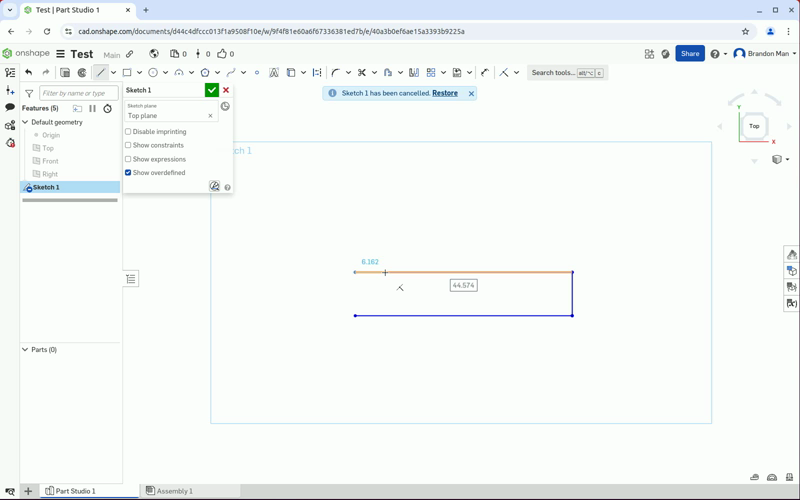
mouse_move(355, 315)
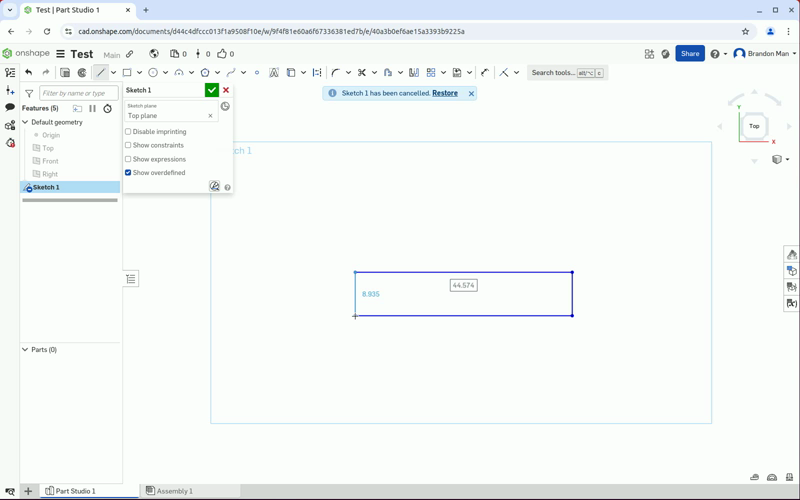
key_up(shift)
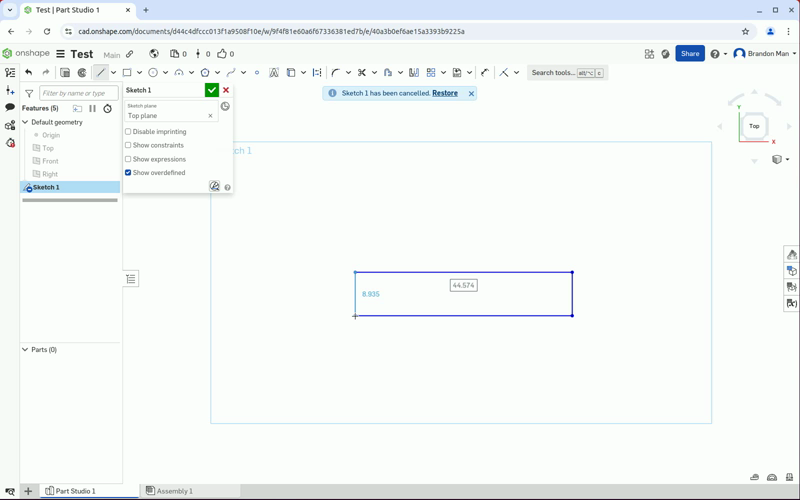
click(355, 315)
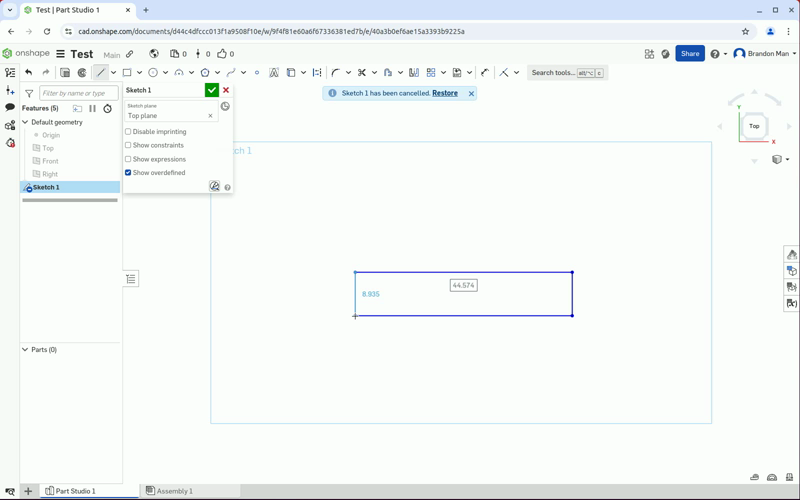
key(esc)
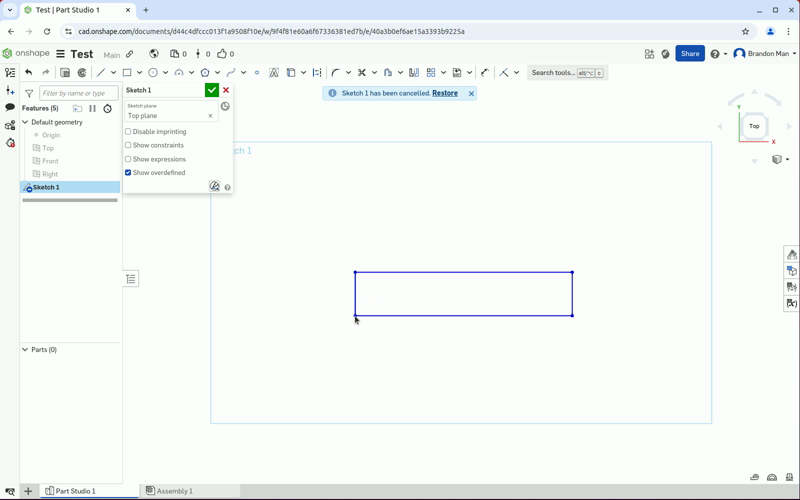
mouse_move(494, 285)
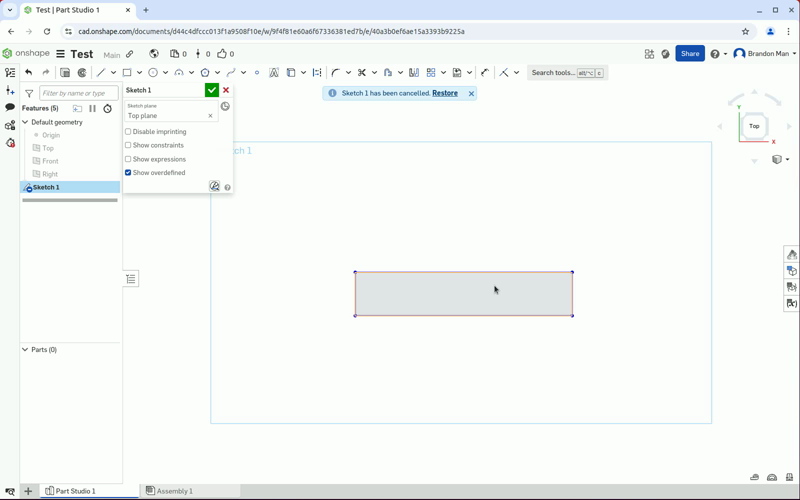
click(494, 285)
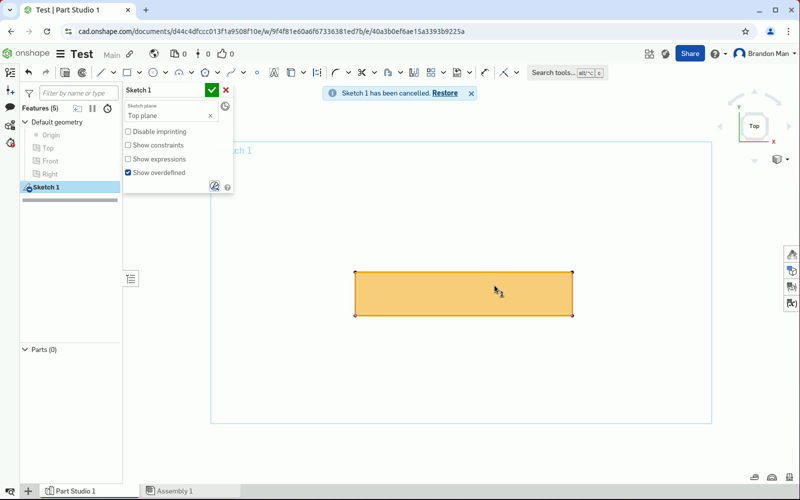
mouse_move(73, 352)
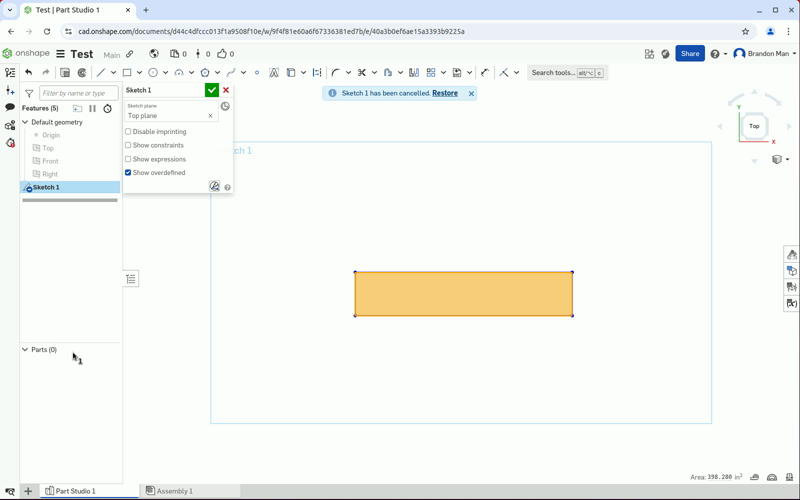
key(shift+y)
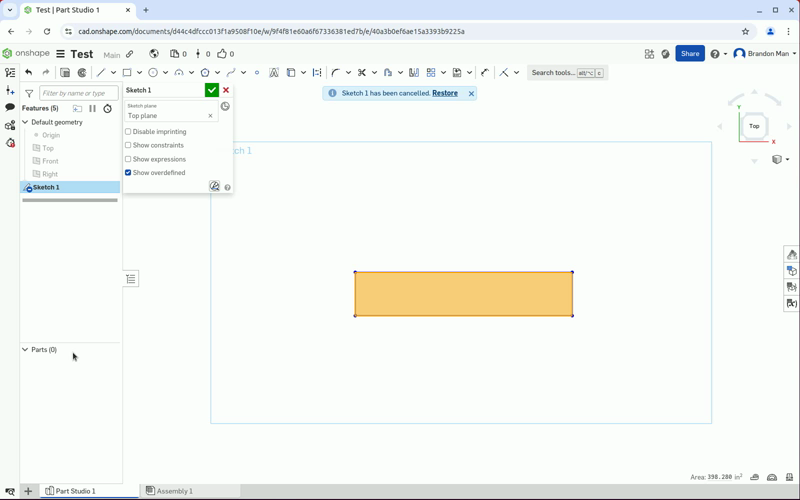
key(shift+e)
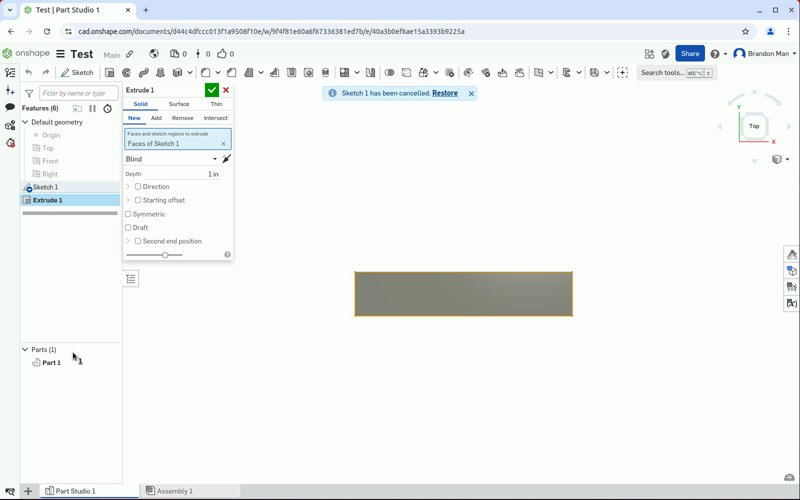
mouse_move(143, 106)
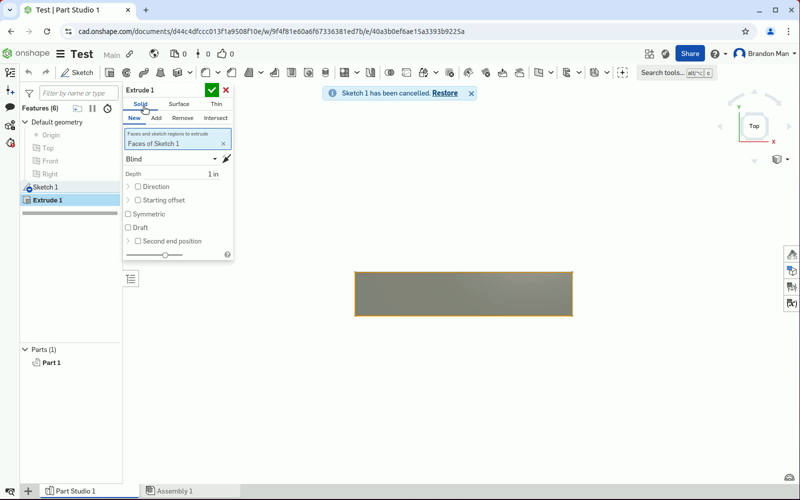
click(143, 106)
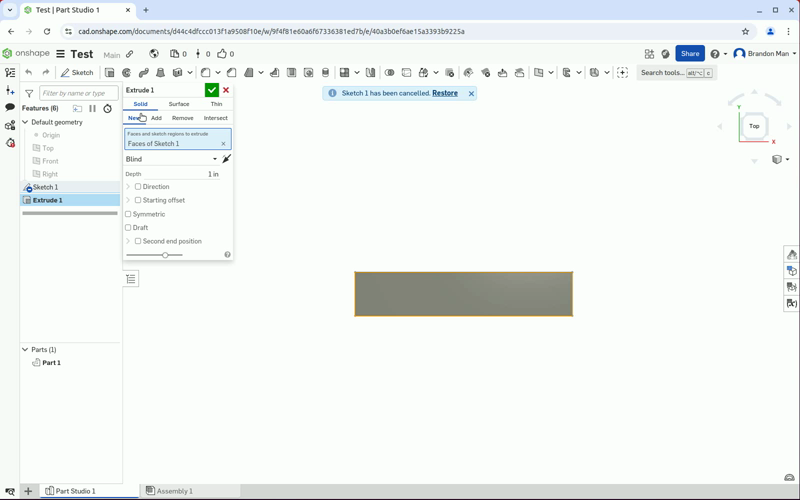
mouse_move(137, 120)
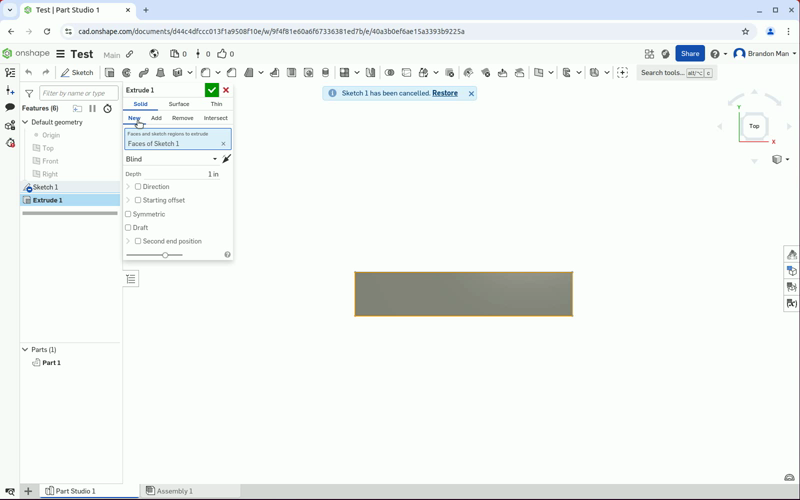
click(137, 120)
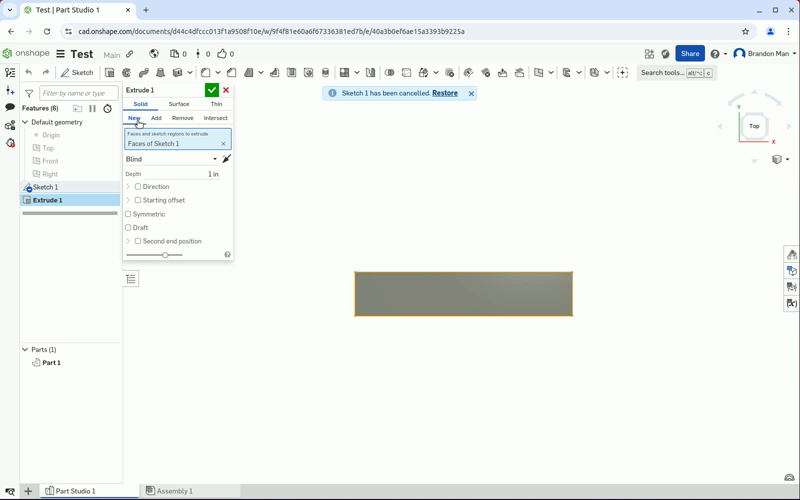
key(tab, 4)
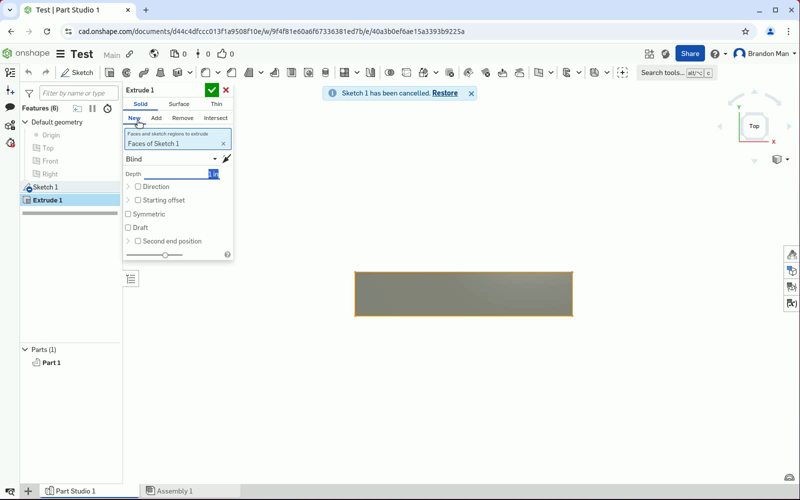
text(7.462)
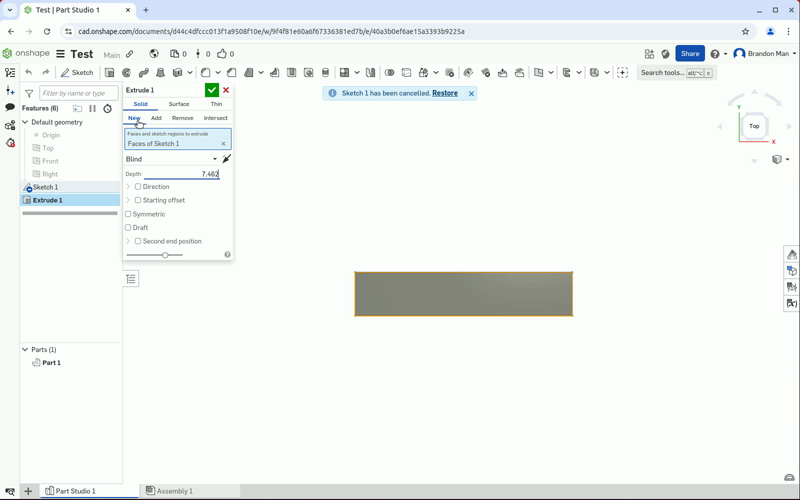
key(enter)
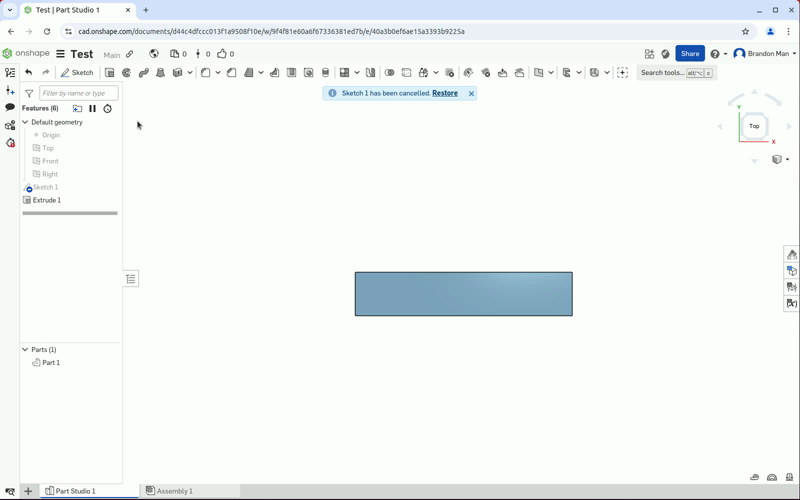
key(shift+h)
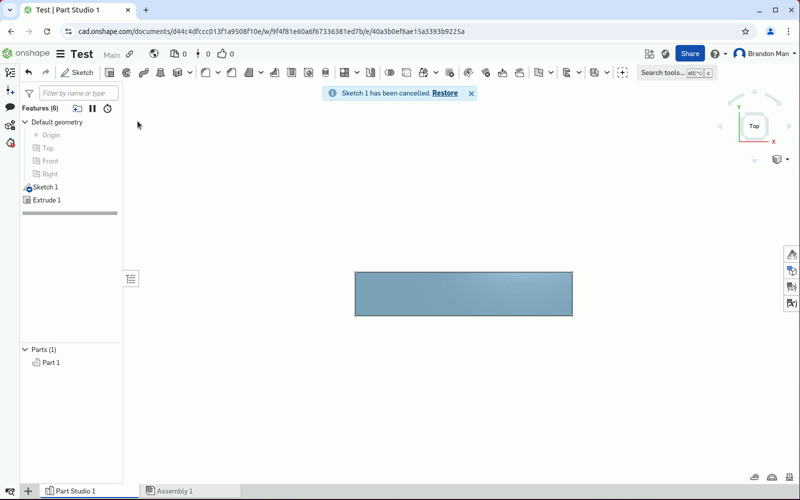
key(shift+h)
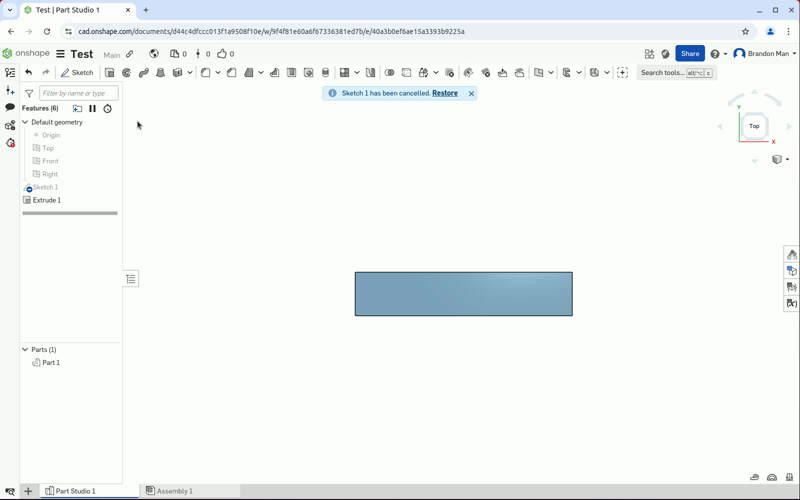
mouse_move(73, 189)
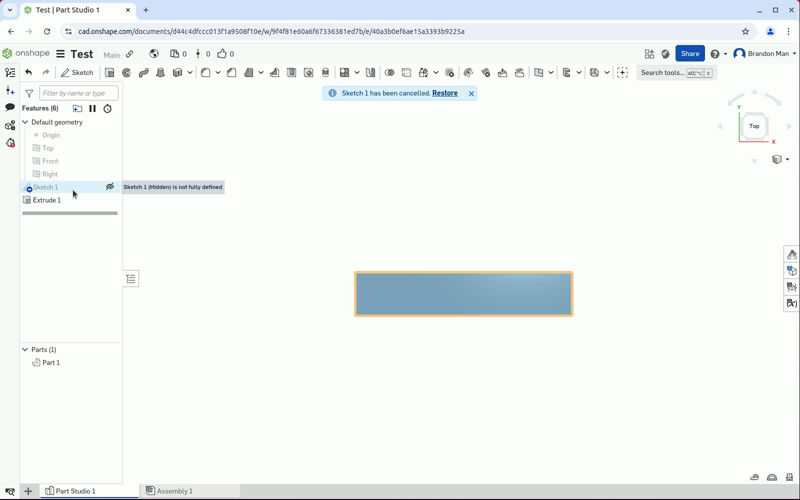
click(73, 189)
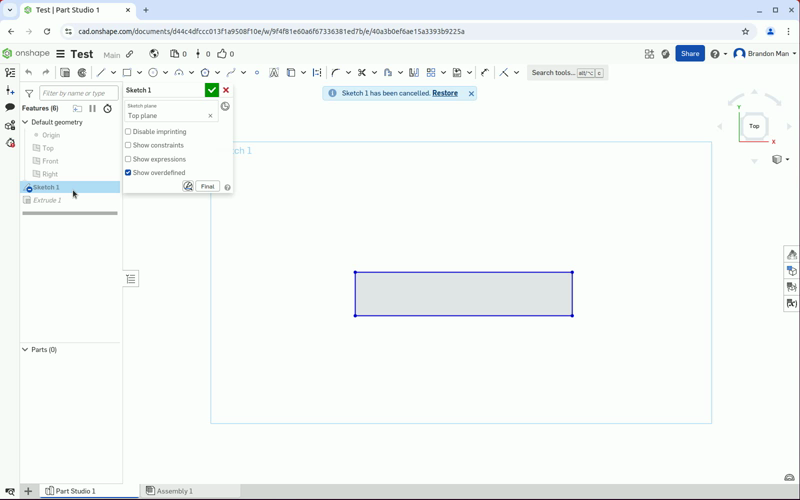
mouse_move(229, 92)
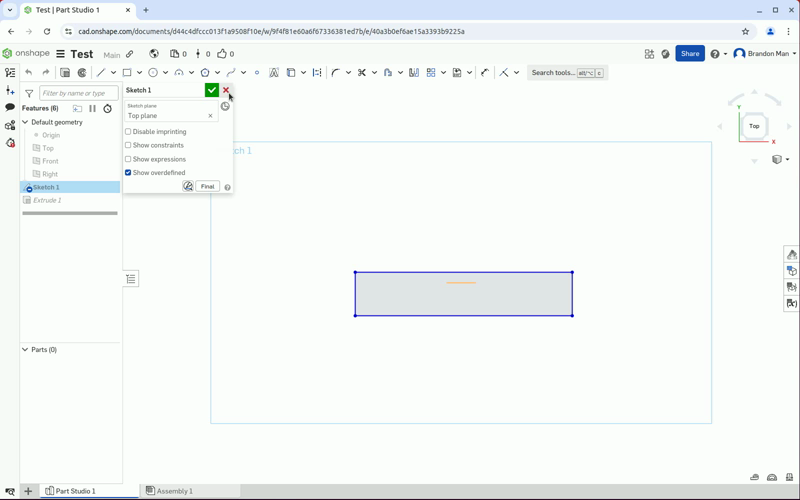
click(229, 92)
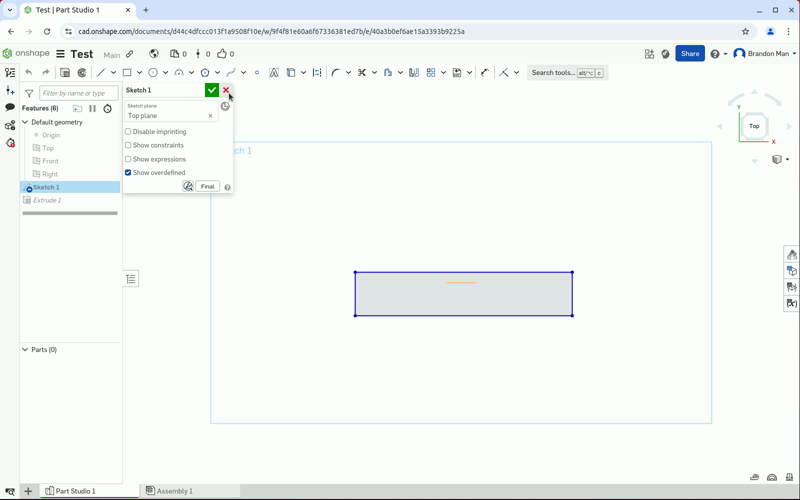
key(shift+s)
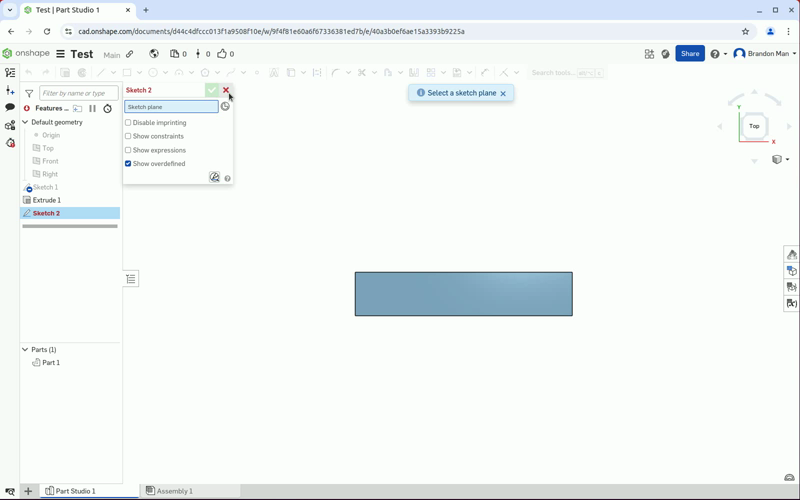
mouse_move(73, 150)
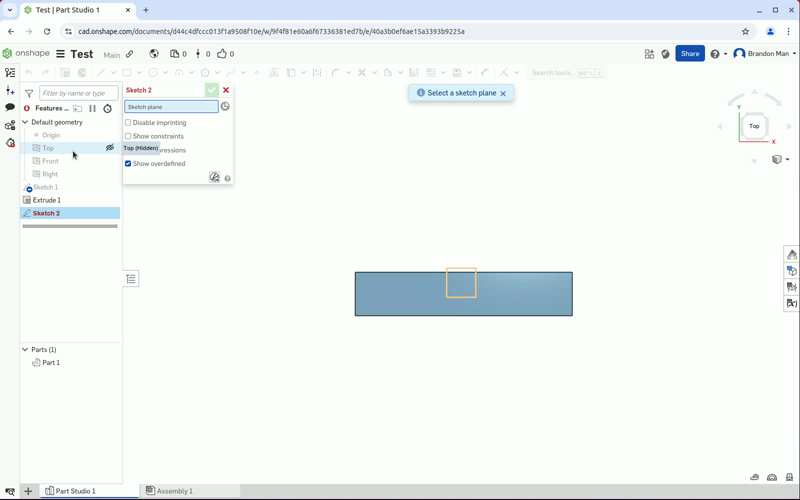
click(73, 150)
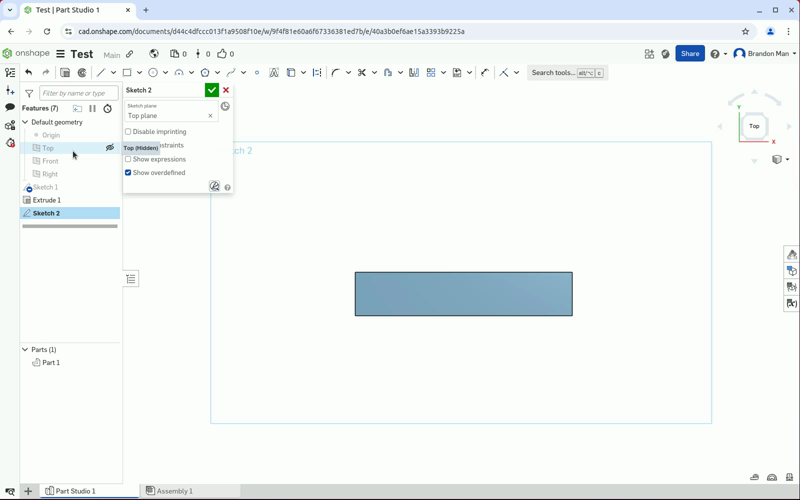
mouse_move(73, 352)
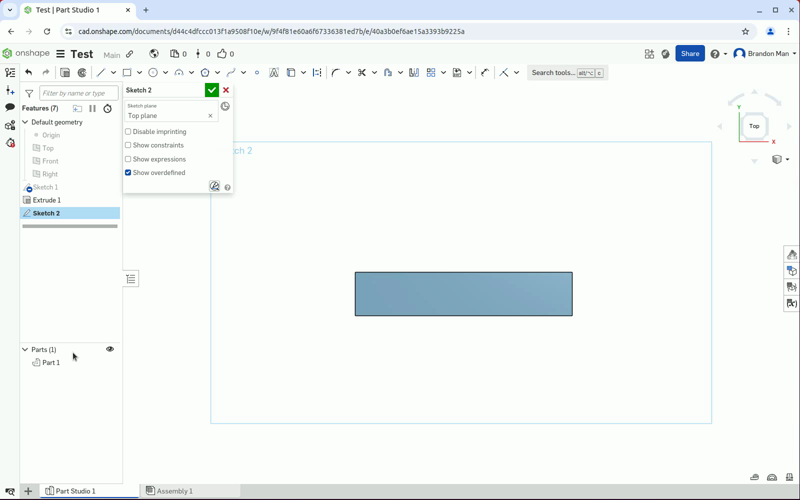
key(y)
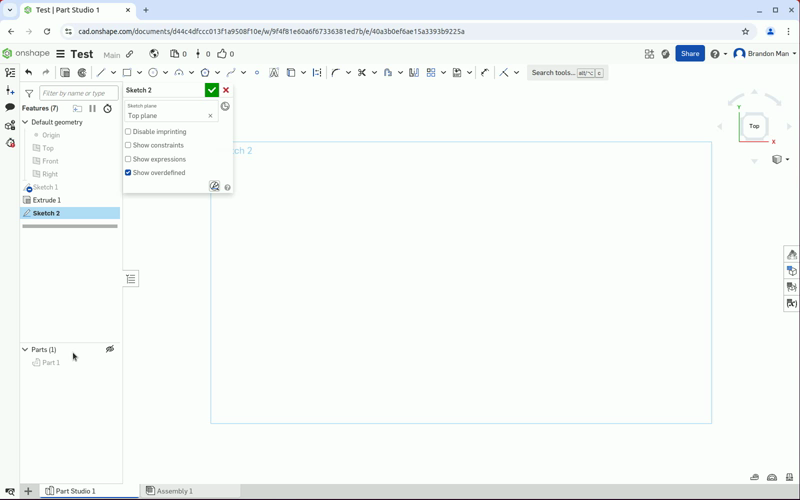
key(l)
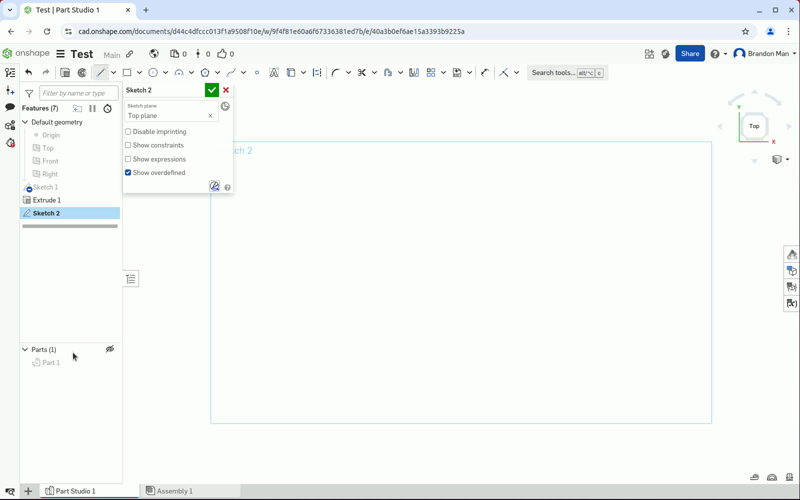
key_down(shift)
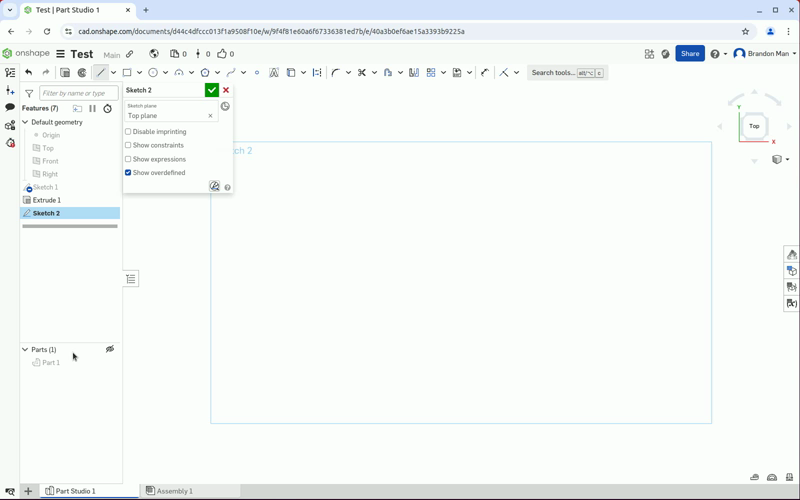
mouse_move(355, 315)
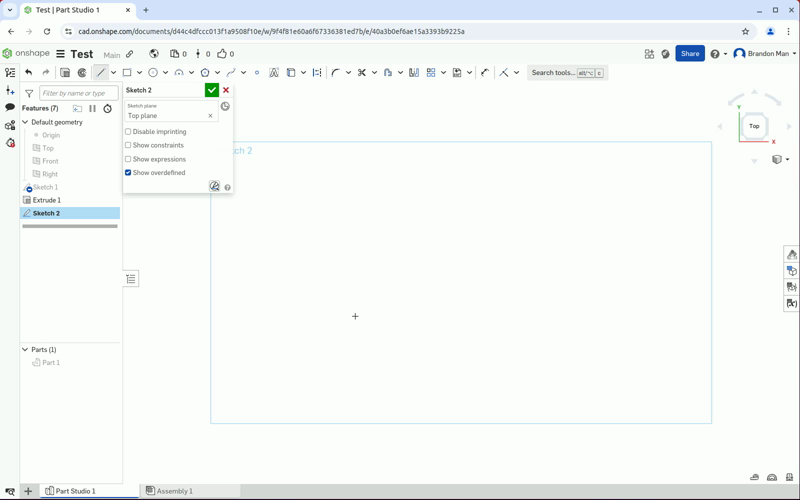
click(355, 315)
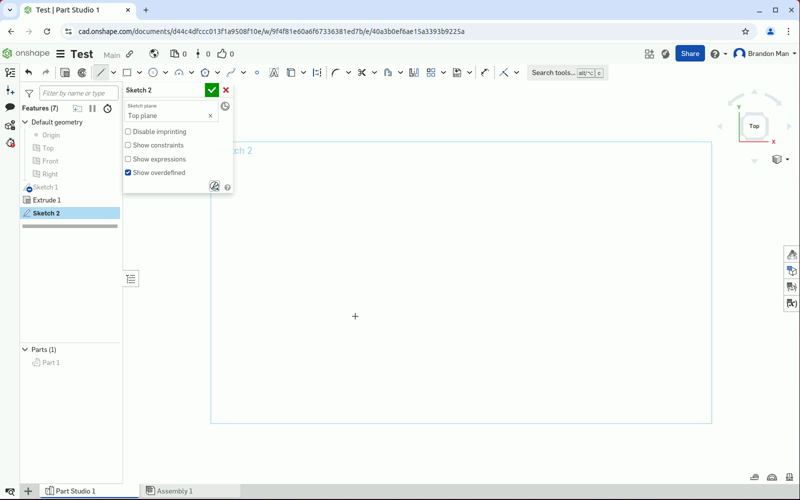
key_up(shift)
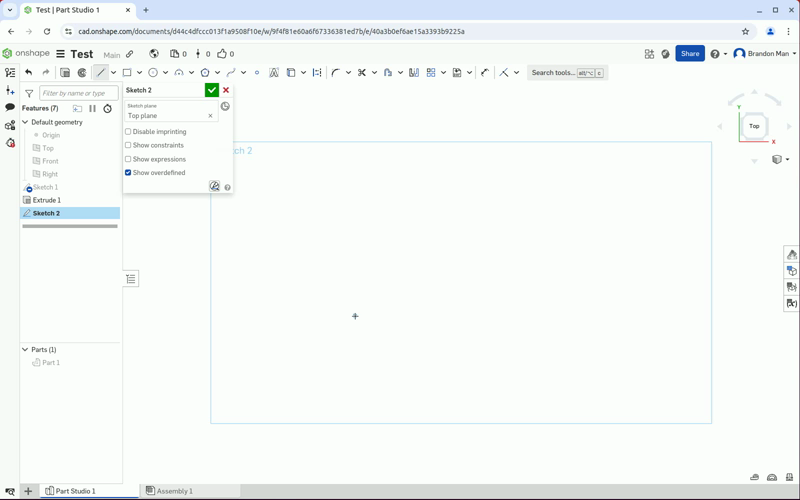
key_down(shift)
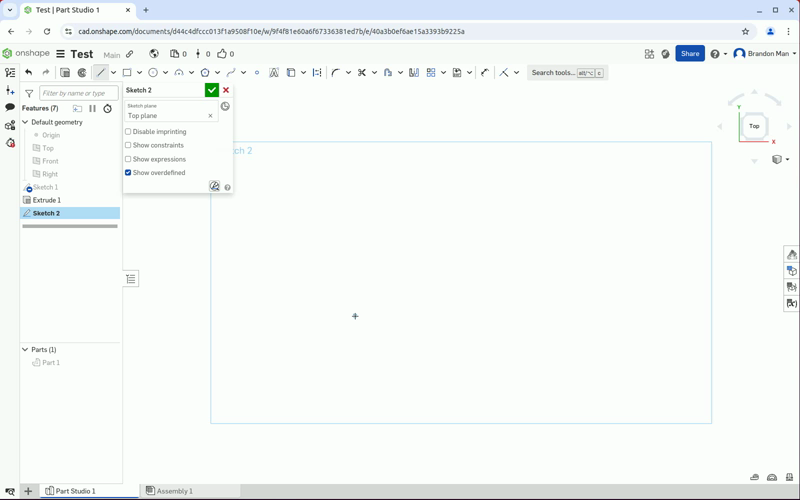
mouse_move(572, 315)
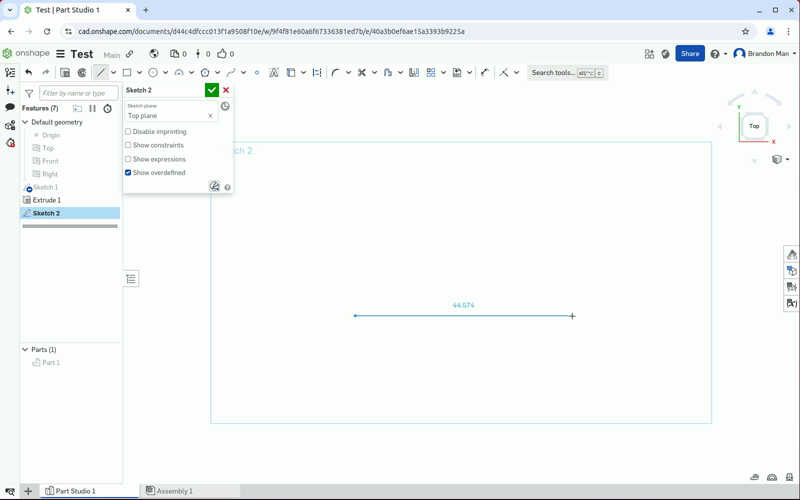
click(572, 315)
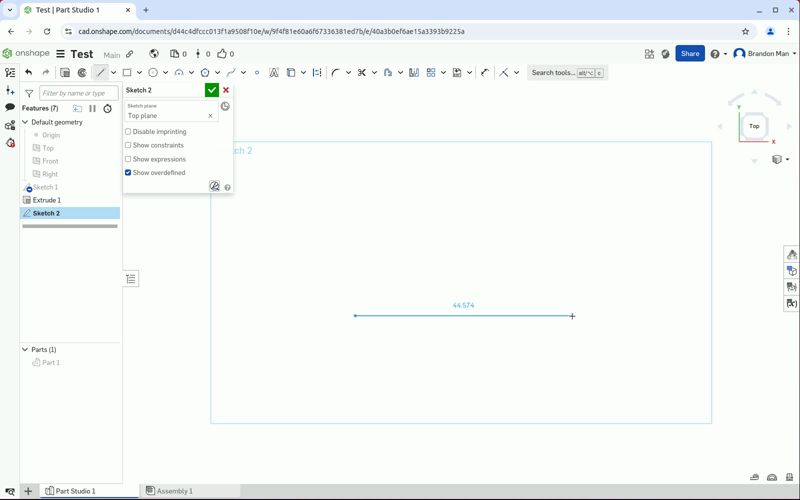
key_up(shift)
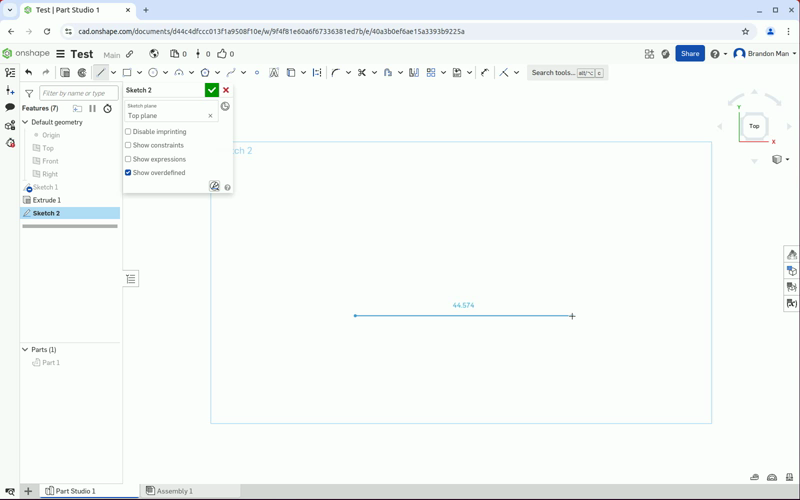
key_down(shift)
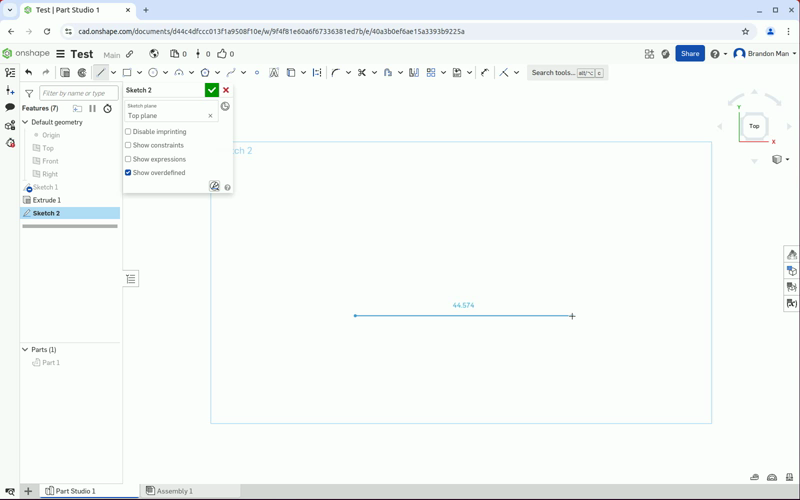
mouse_move(589, 315)
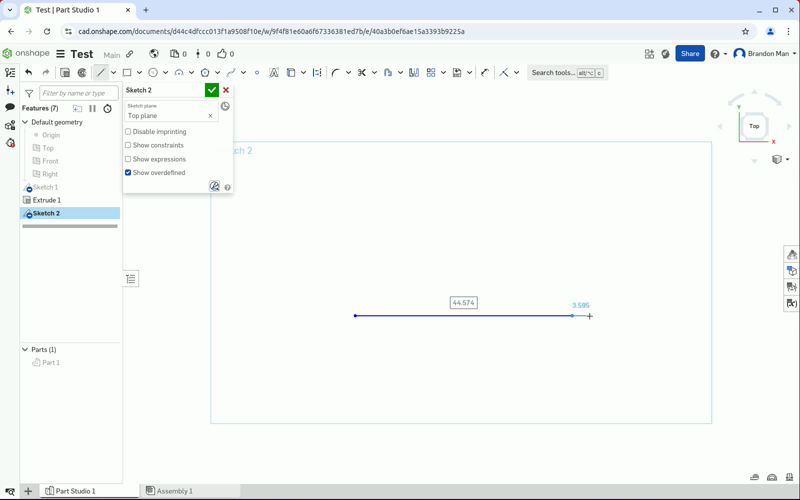
mouse_move(572, 272)
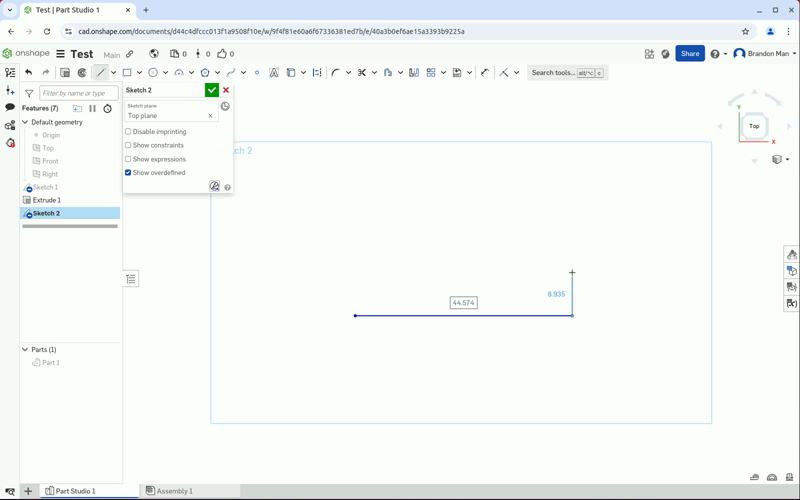
click(572, 272)
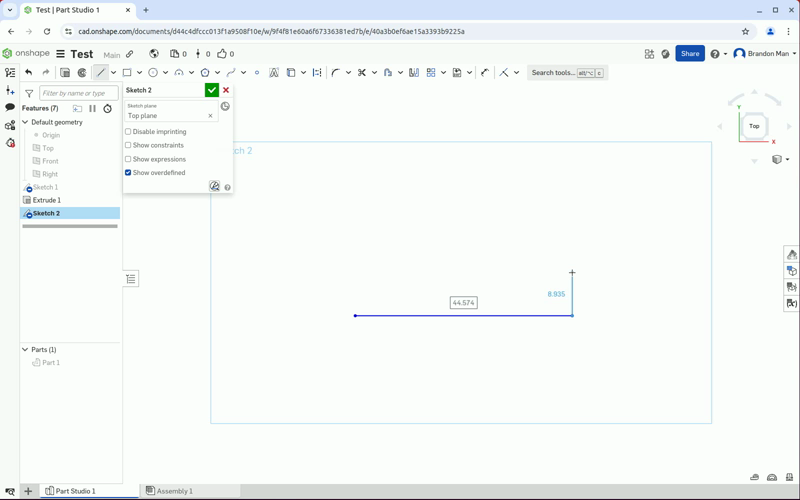
key_up(shift)
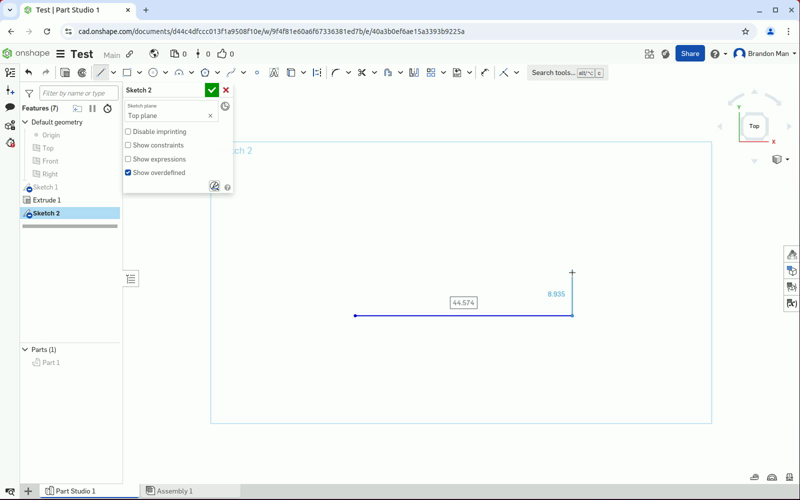
key_down(shift)
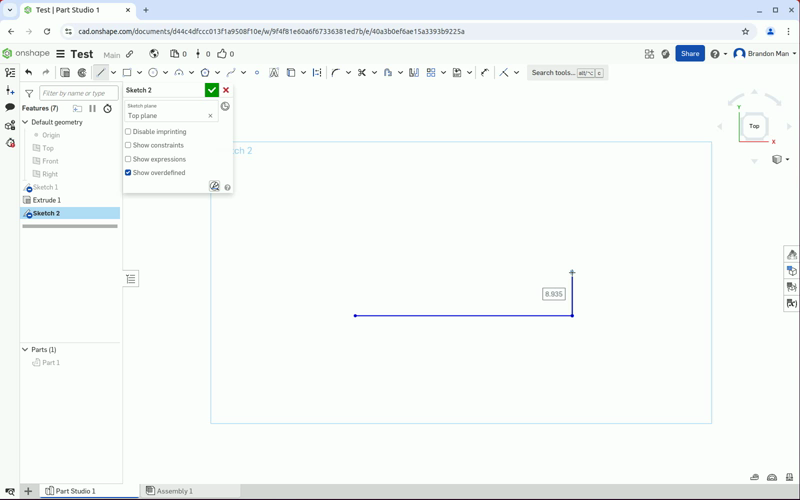
mouse_move(355, 272)
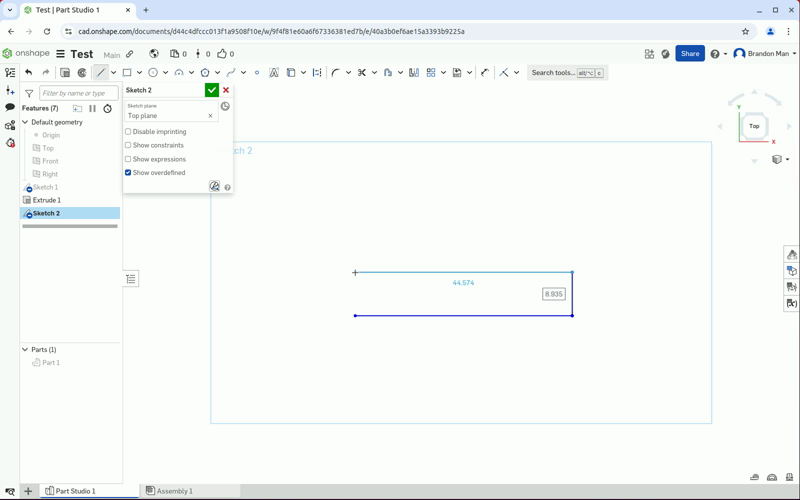
click(355, 272)
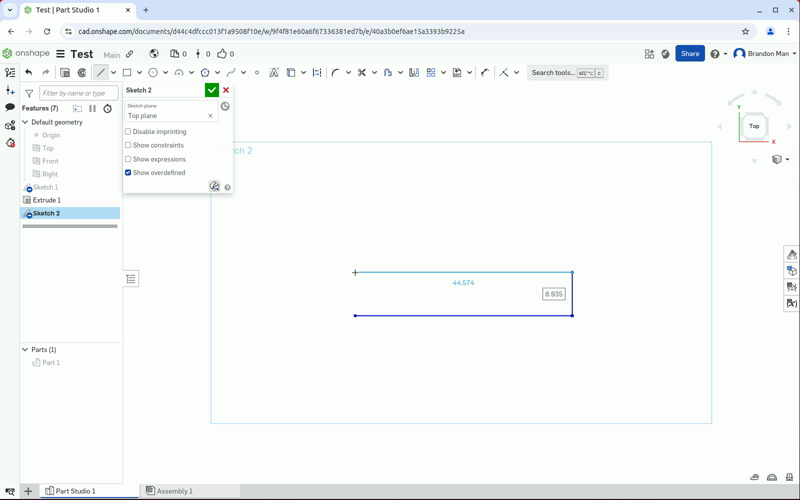
key_up(shift)
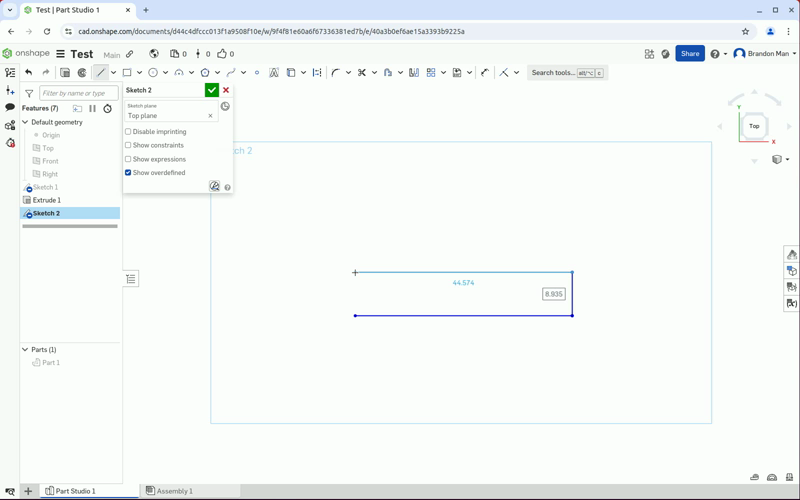
mouse_move(385, 272)
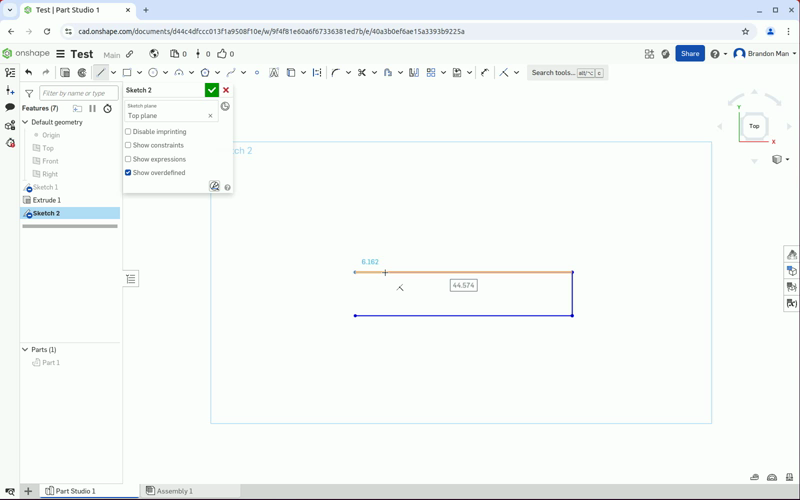
key_down(shift)
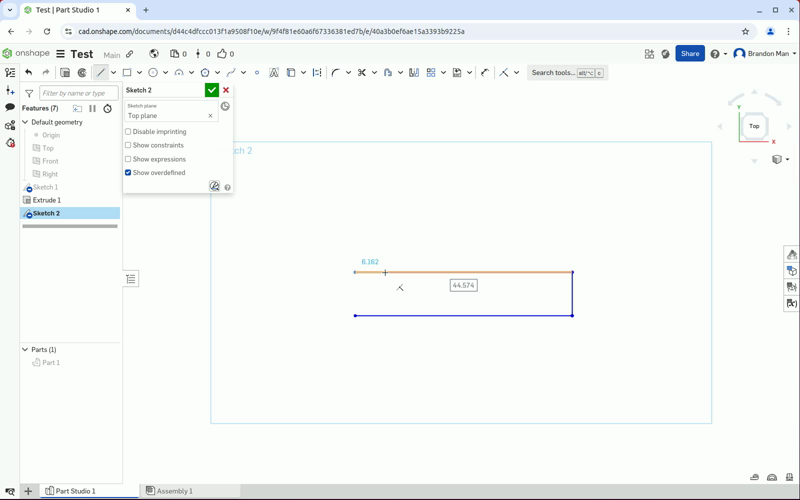
mouse_move(355, 315)
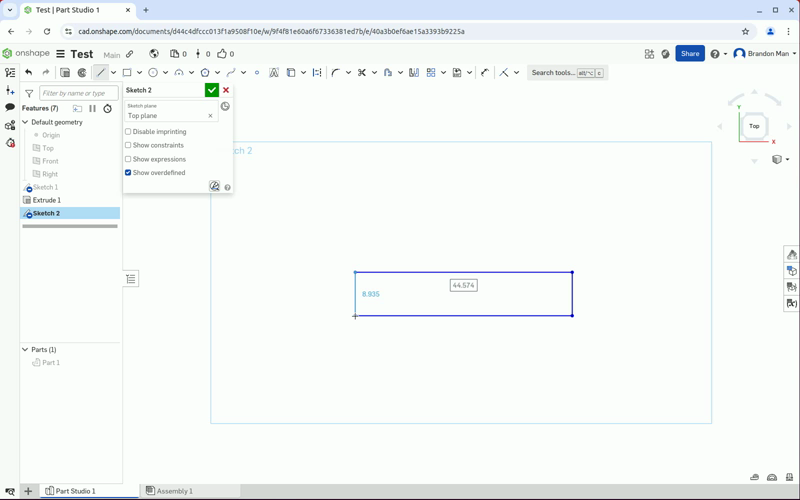
key_up(shift)
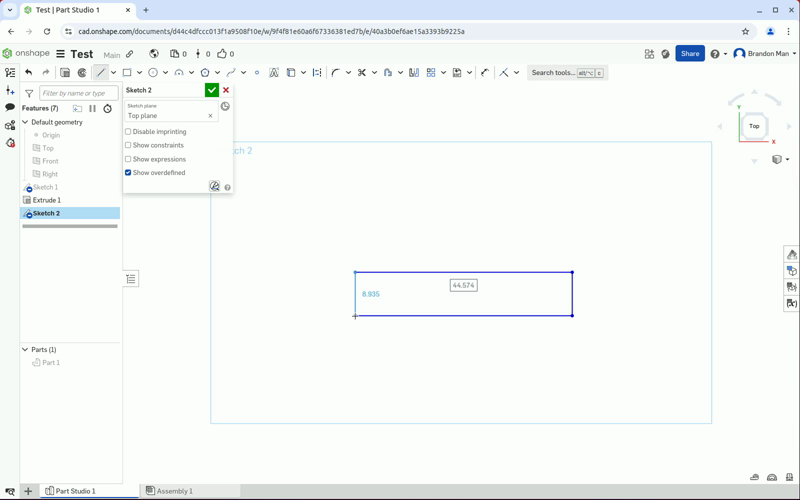
click(355, 315)
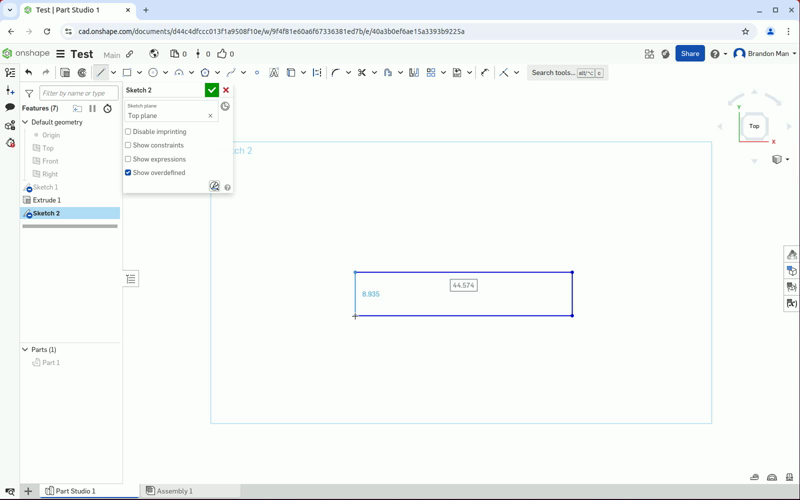
key(esc)
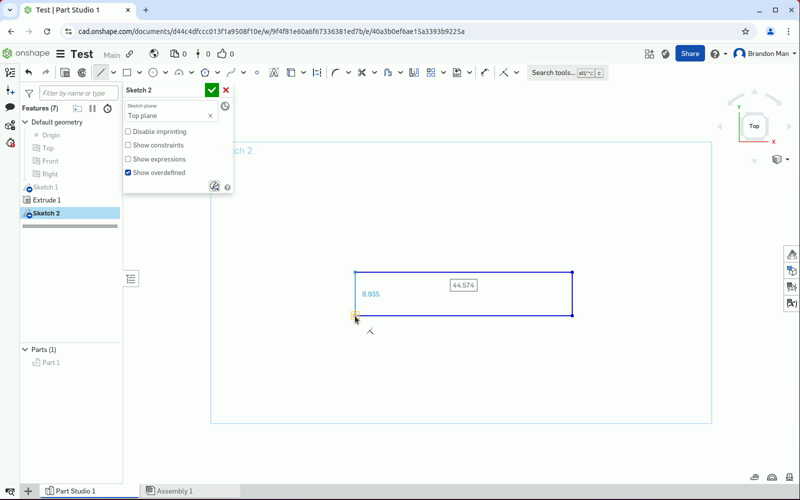
mouse_move(499, 291)
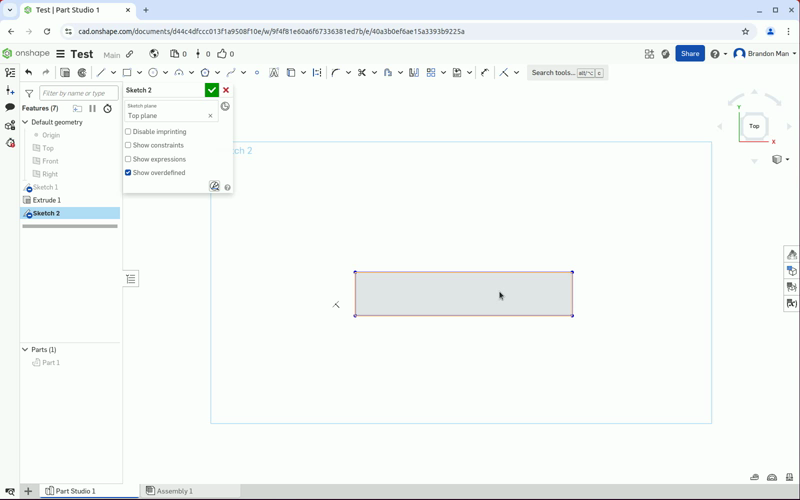
click(499, 291)
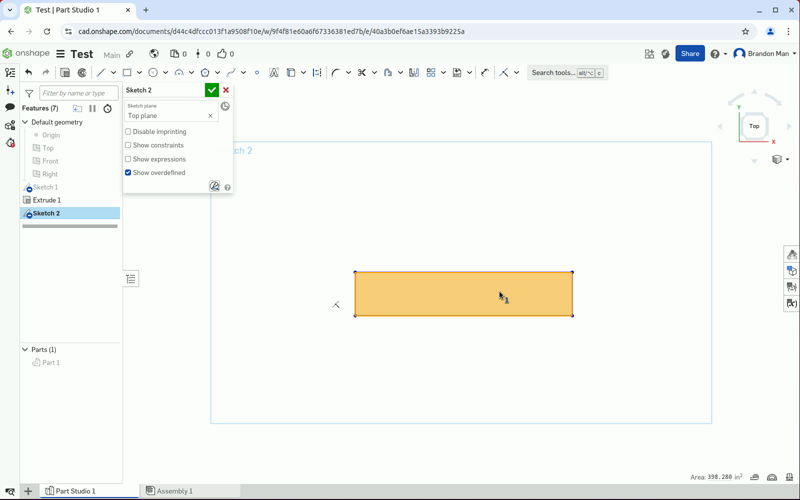
mouse_move(73, 352)
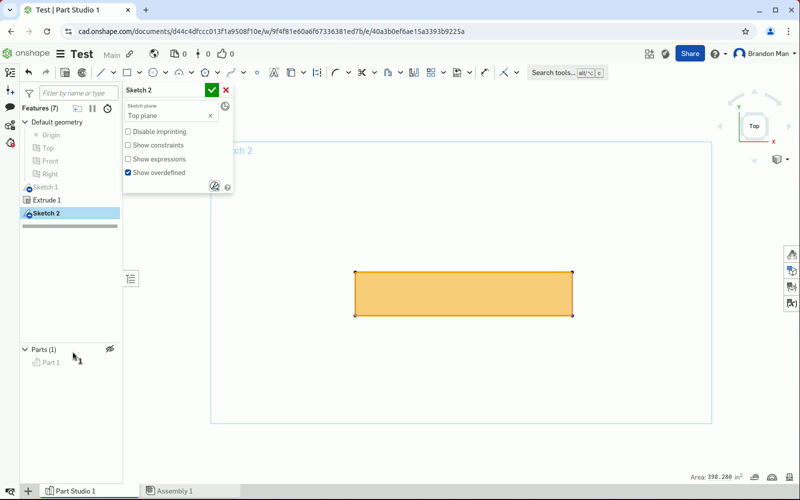
key(shift+y)
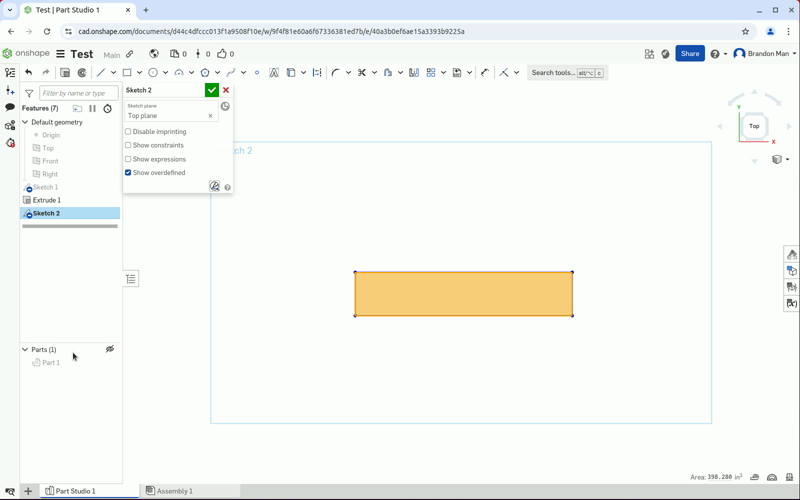
key(shift+e)
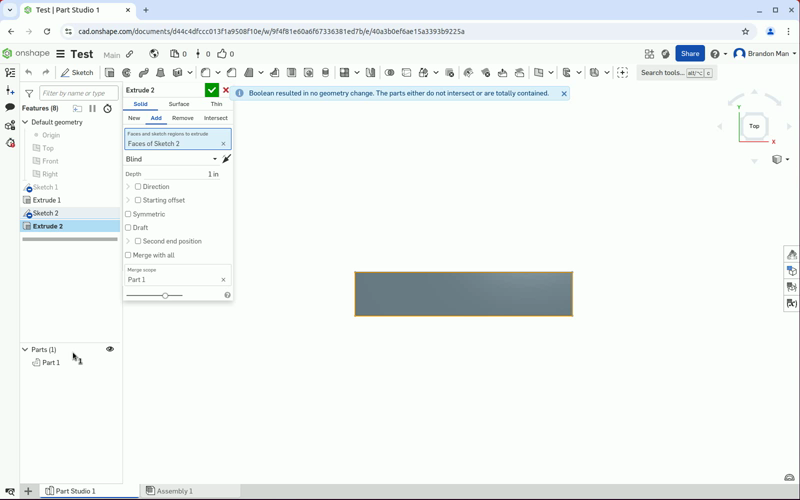
mouse_move(143, 106)
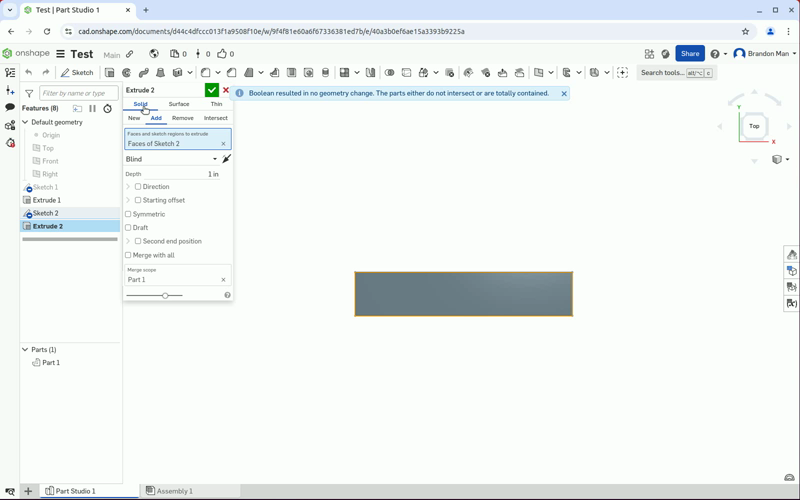
click(143, 106)
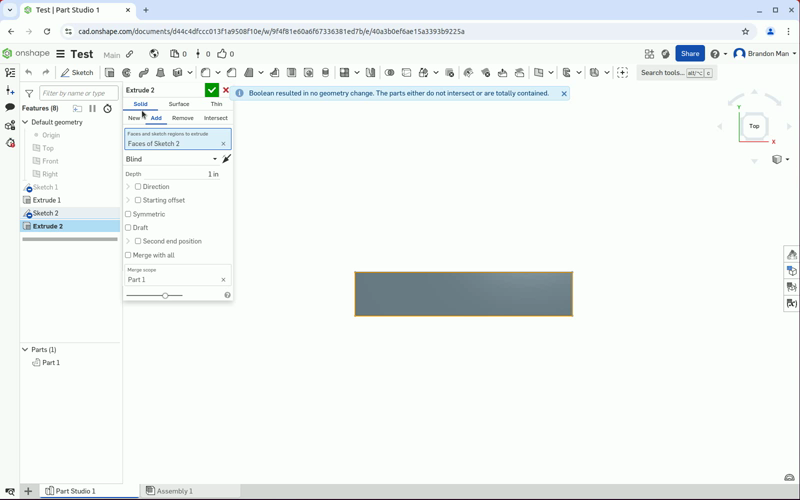
mouse_move(137, 120)
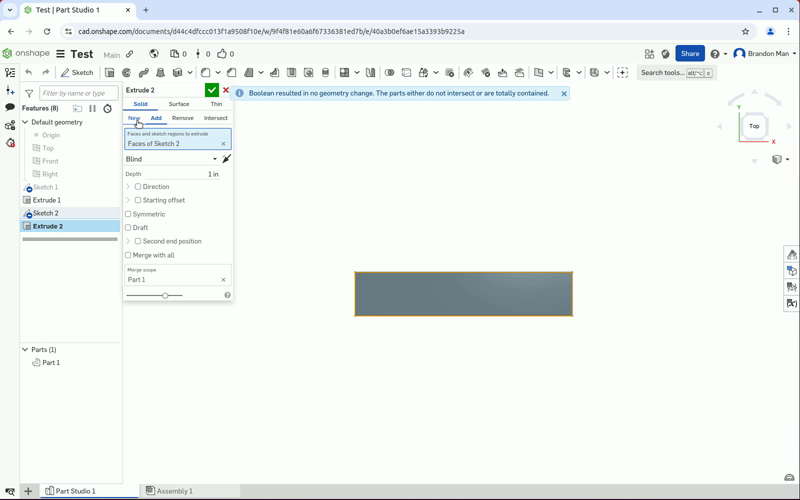
click(137, 120)
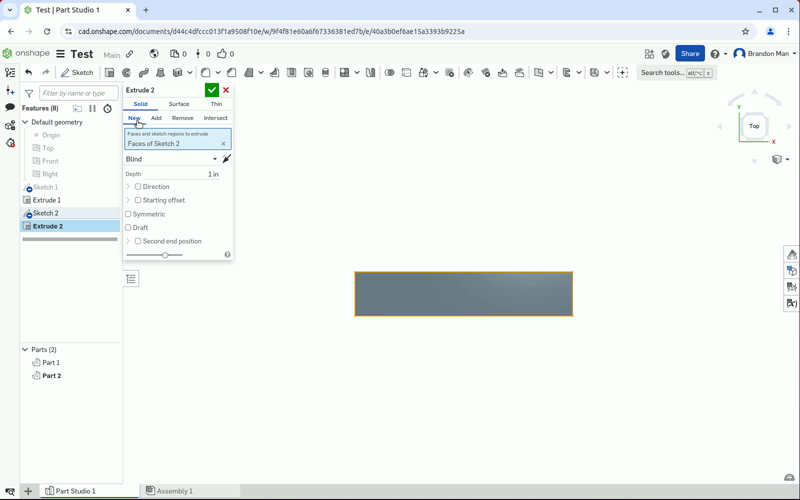
key(tab, 4)
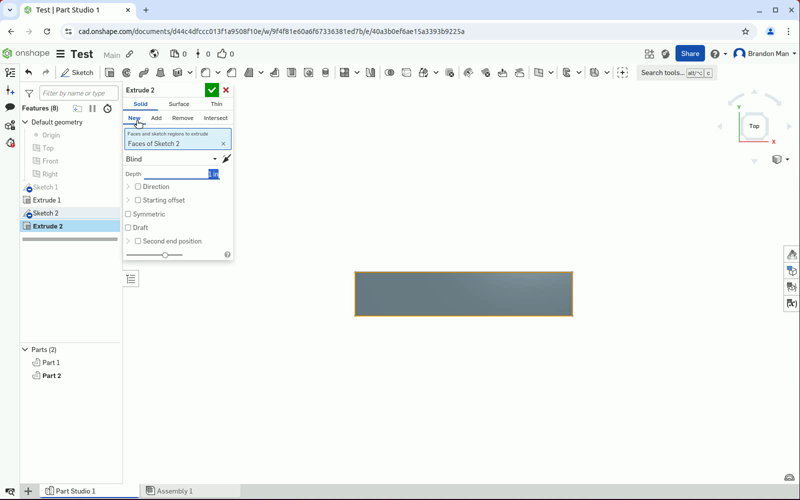
text(7.462)
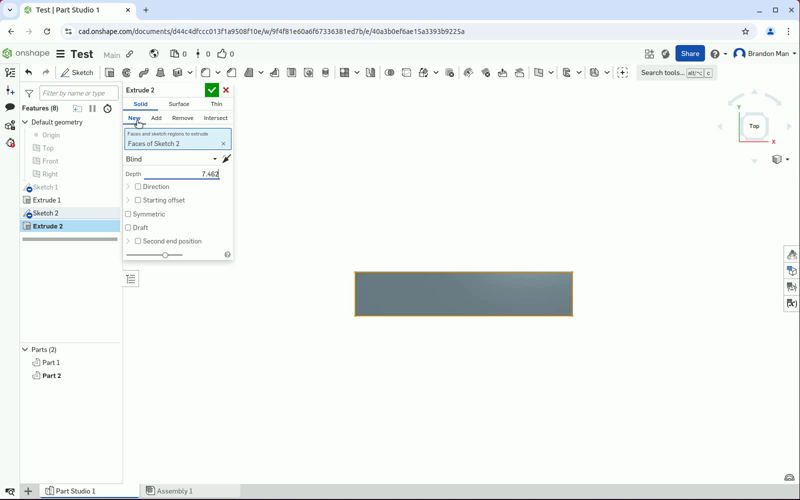
key(enter)
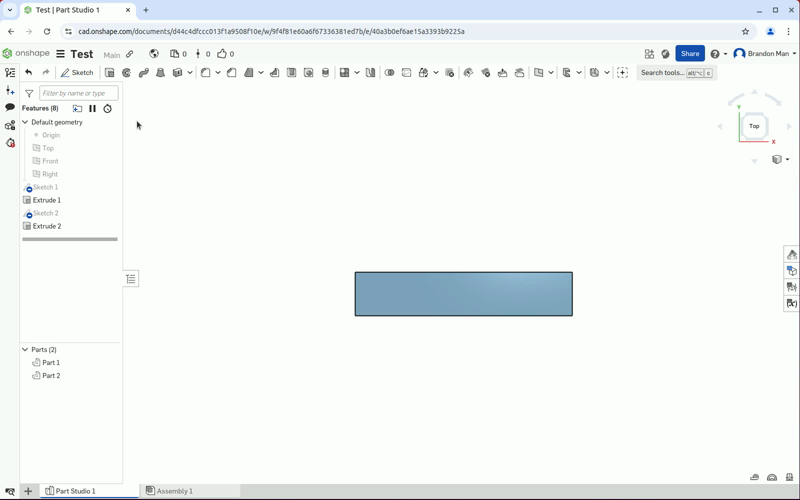
key(shift+h)
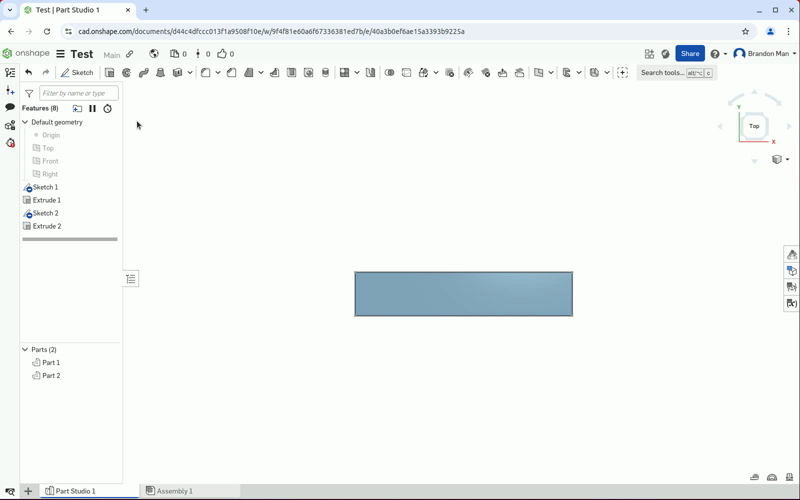
key(shift+h)
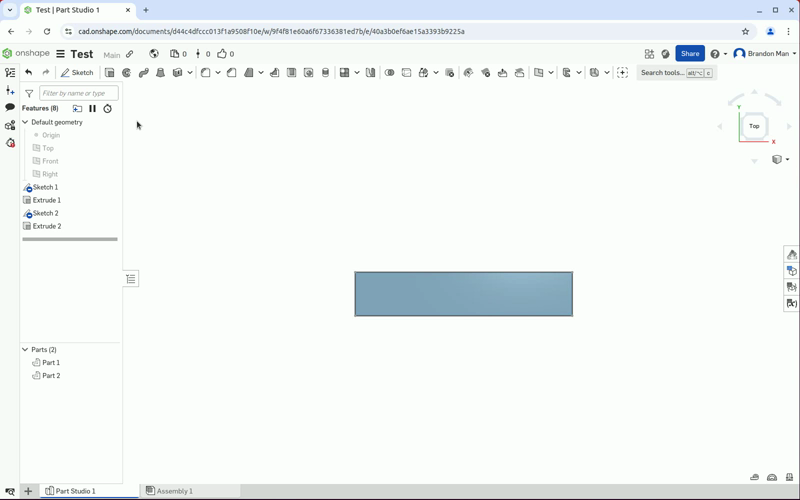
key(shift+7)
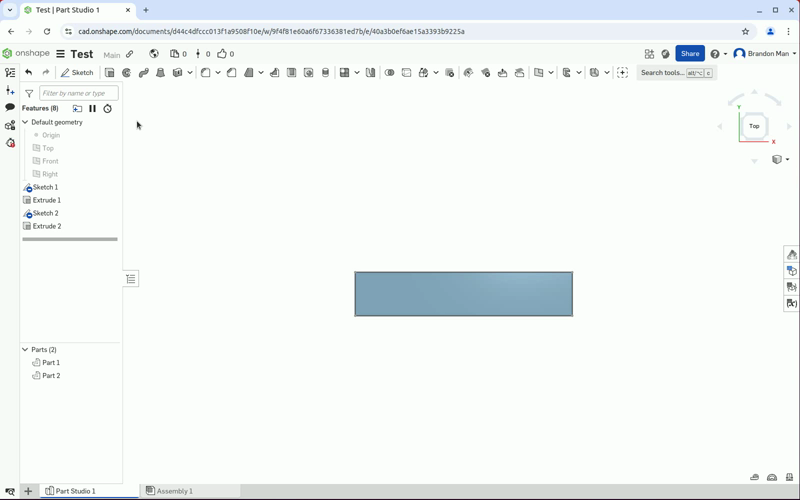
key(up, 3)
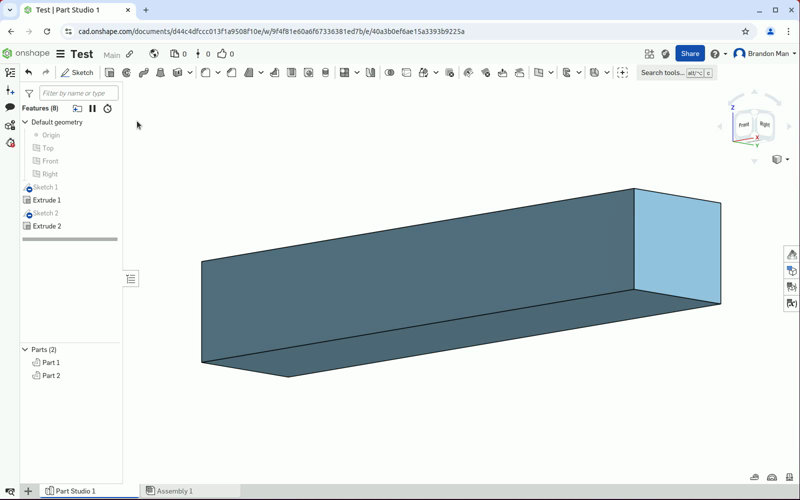
key(left, 3)
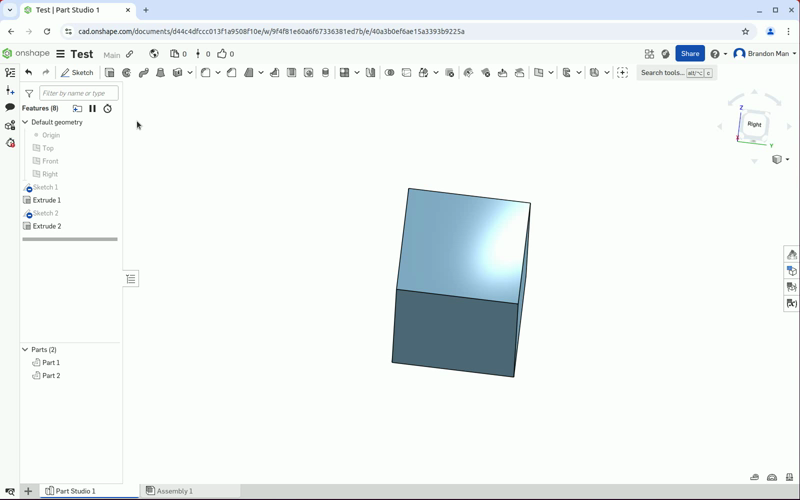
key(right, 3)
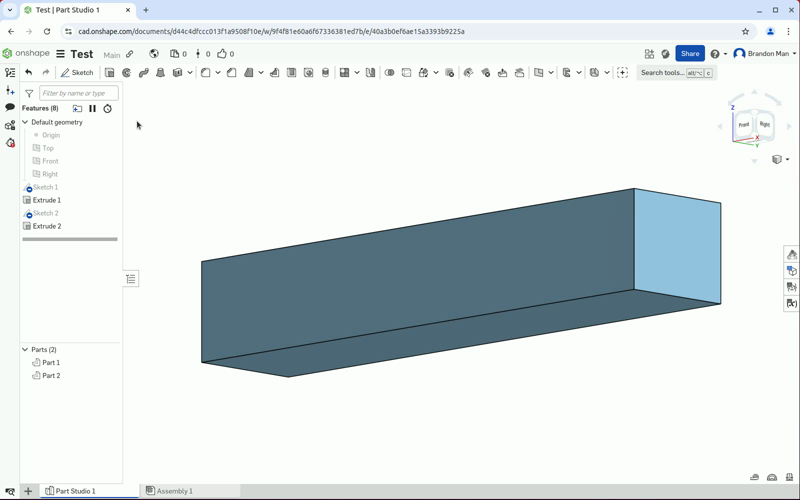
key(down, 3)
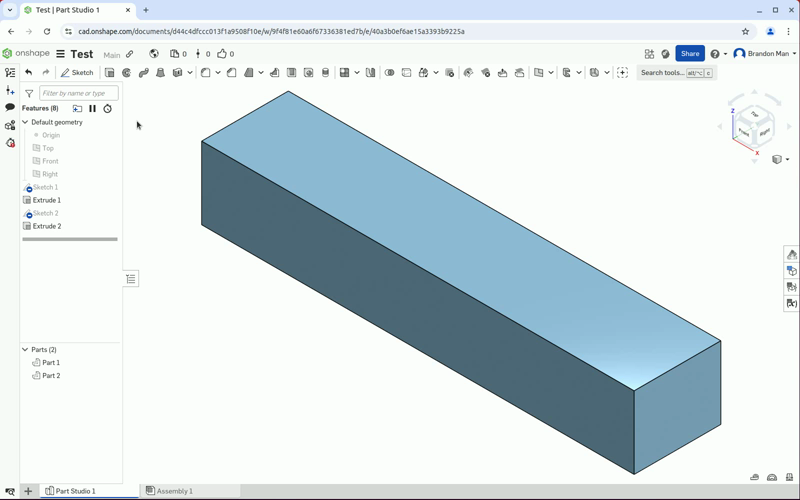
mouse_move(73, 189)
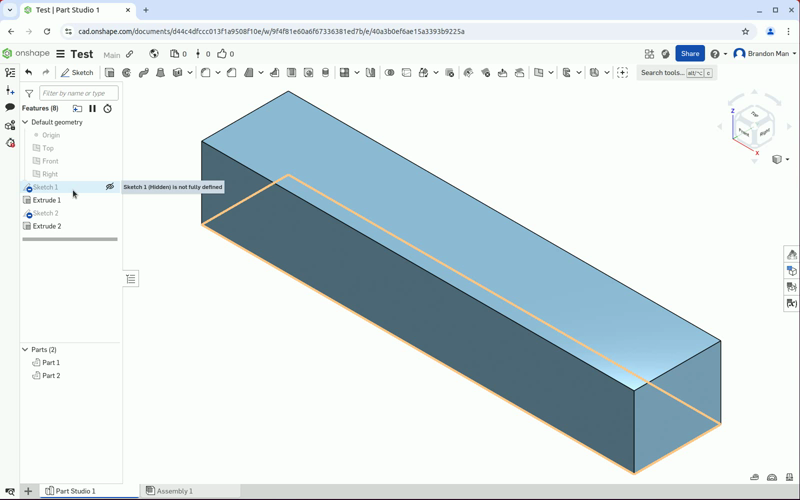
click(73, 189)